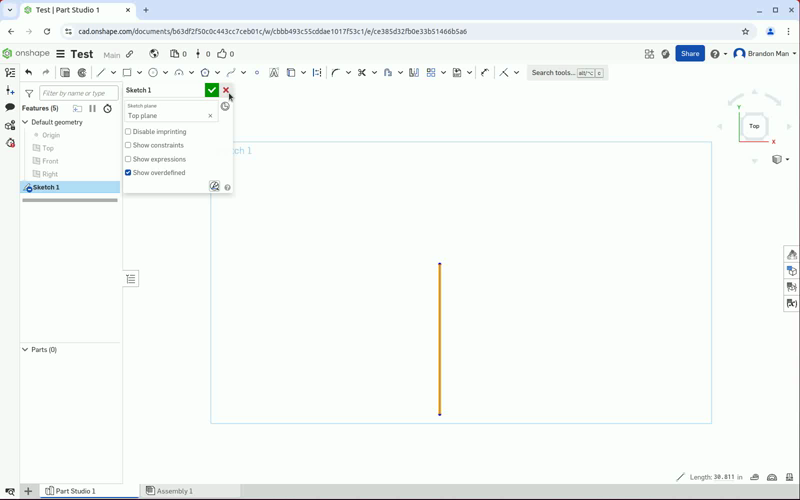
key(shift+h)
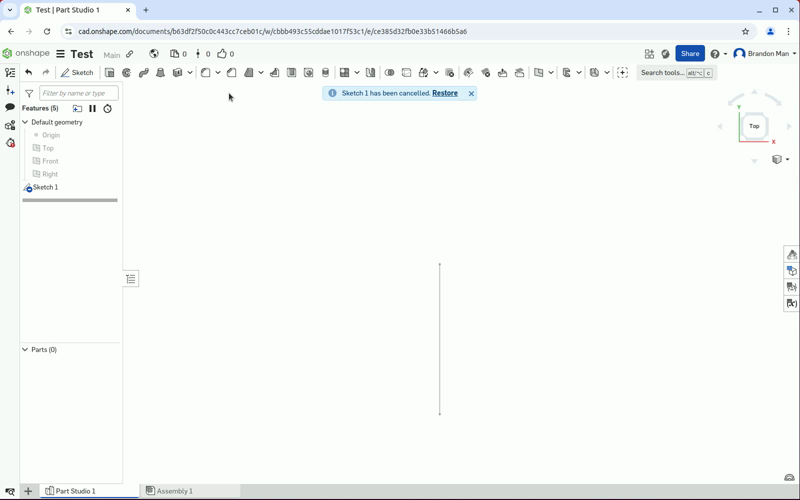
mouse_move(73, 352)
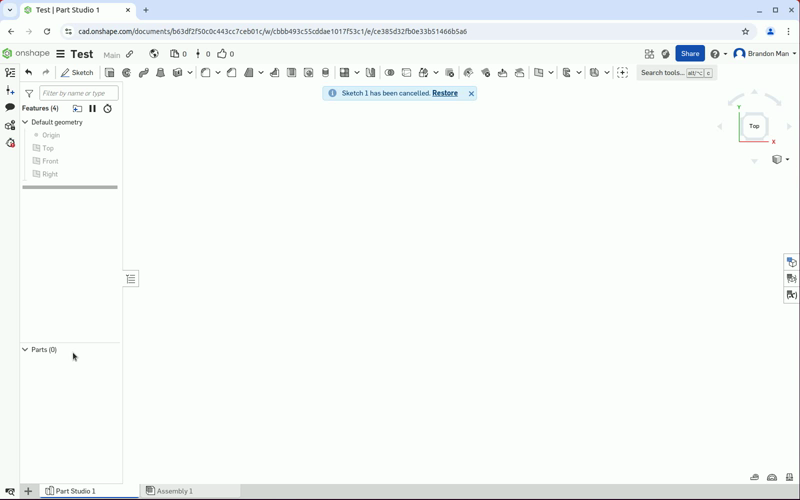
key(y)
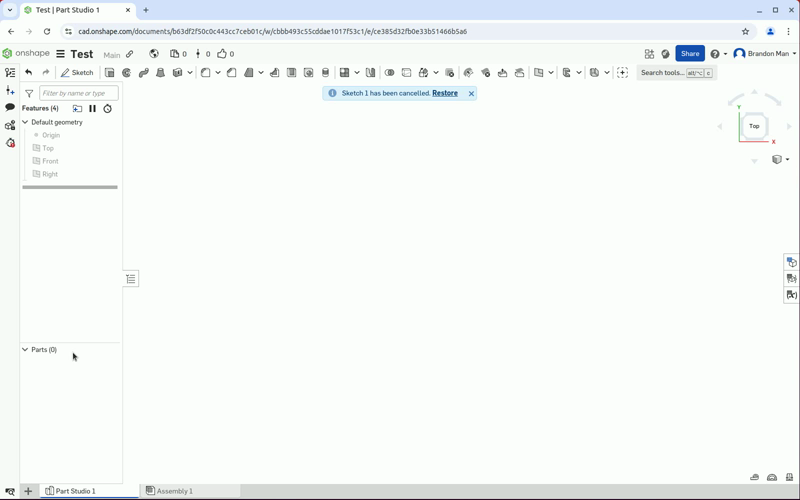
key(shift+p)
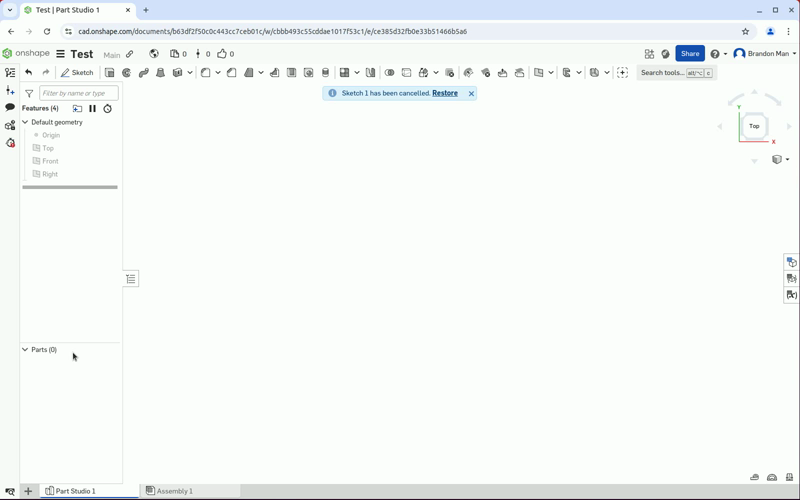
key(space)
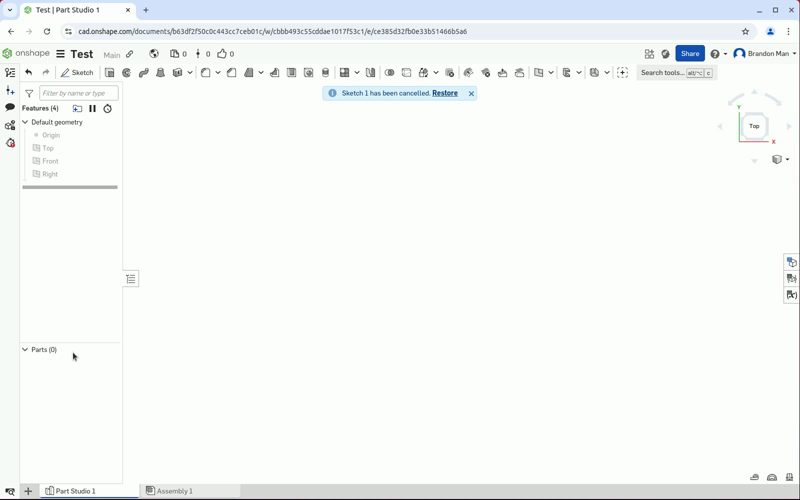
key_down(shift)
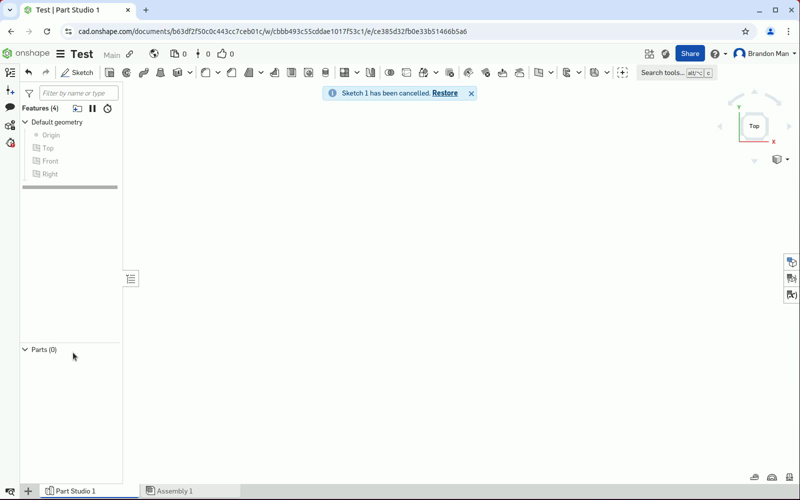
key(up)
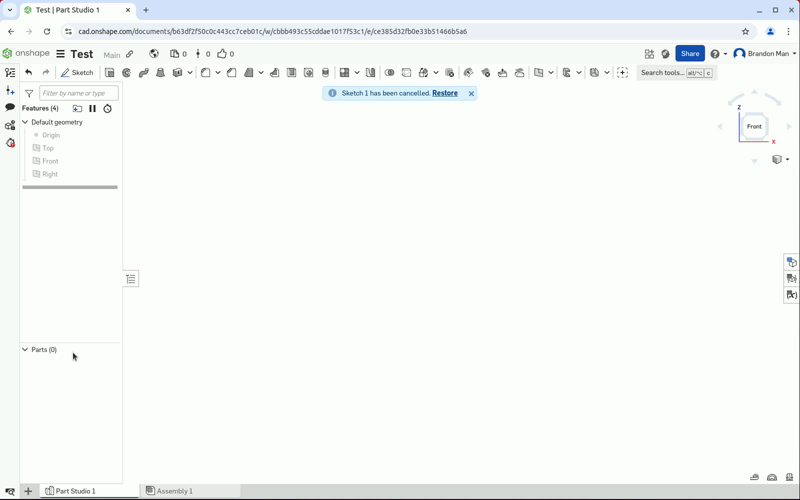
key_up(shift)
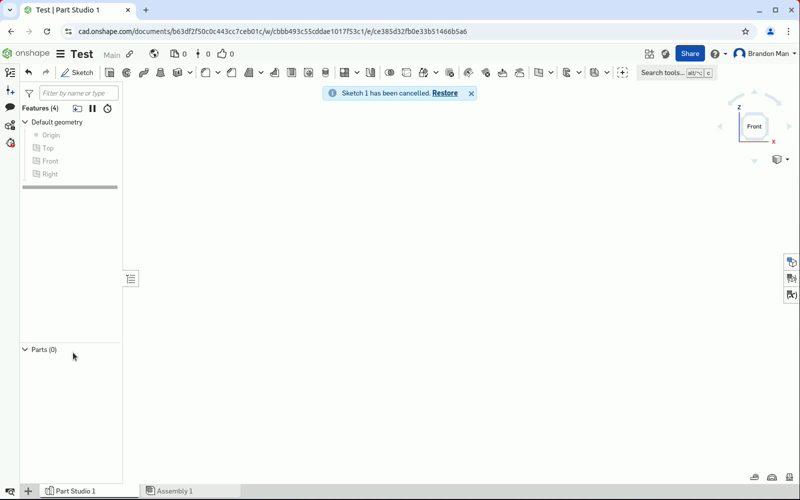
mouse_move(73, 352)
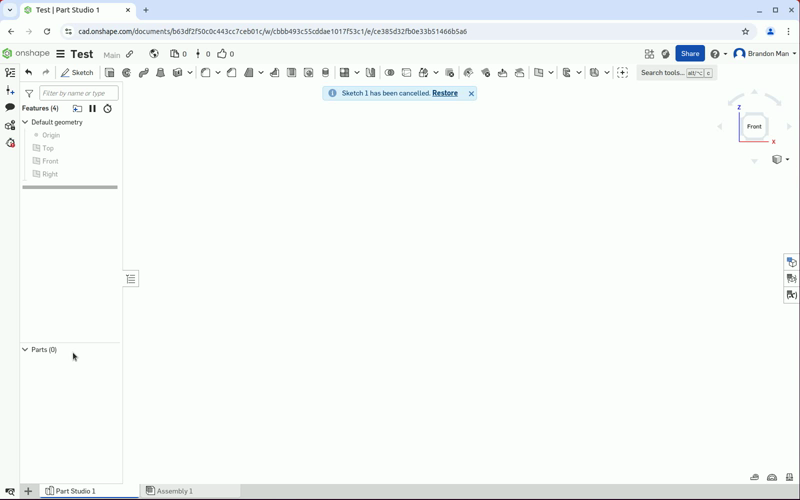
key(shift+y)
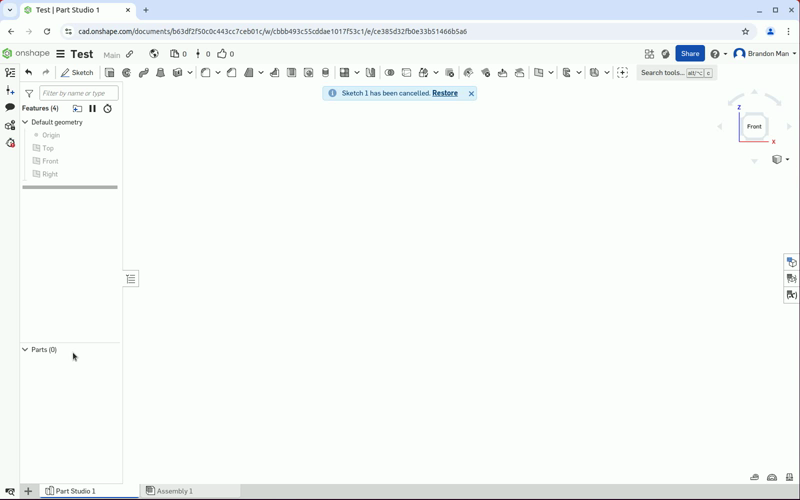
key(shift+s)
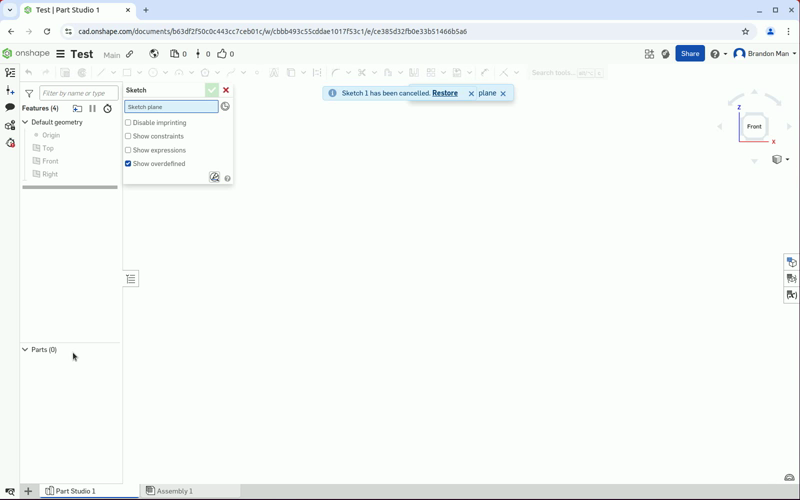
mouse_move(73, 163)
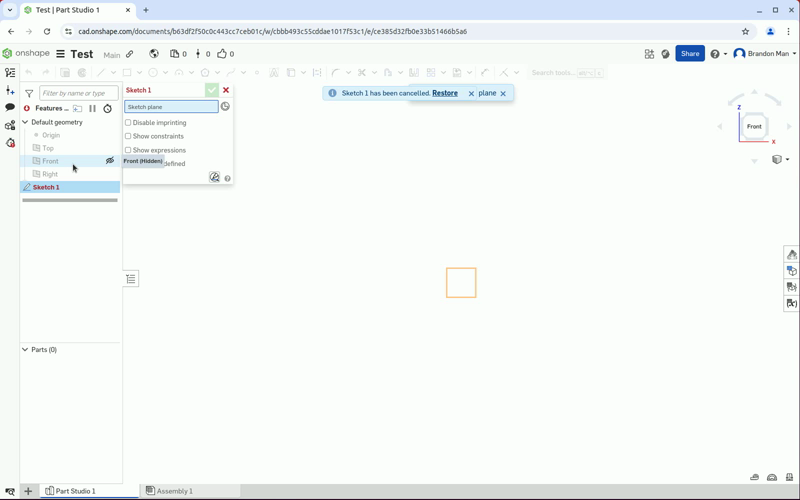
click(73, 163)
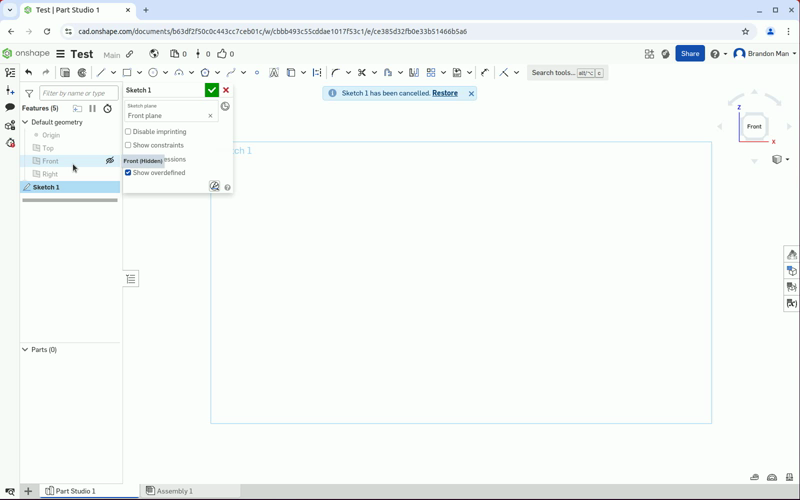
mouse_move(73, 352)
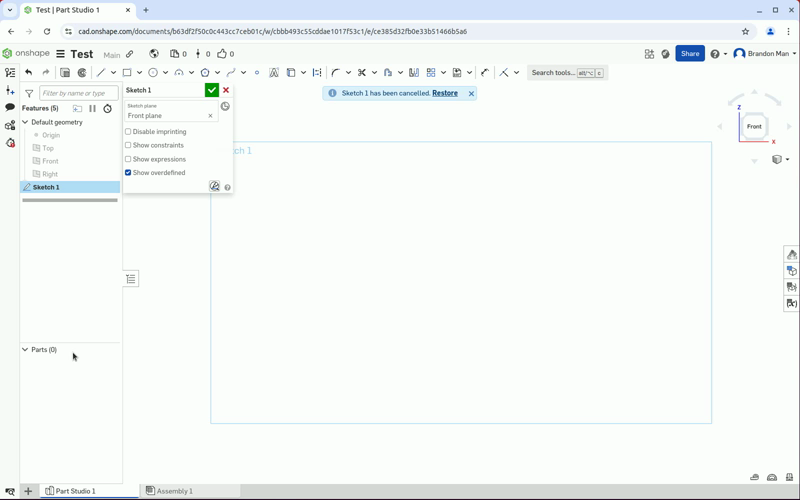
key(y)
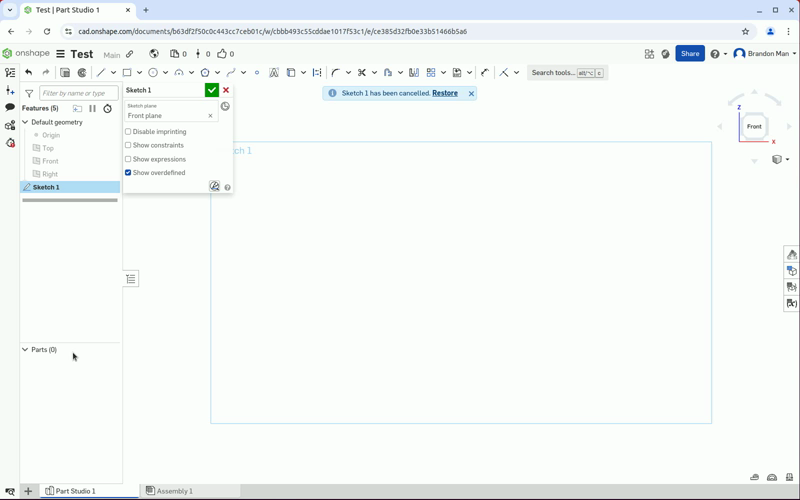
key(c)
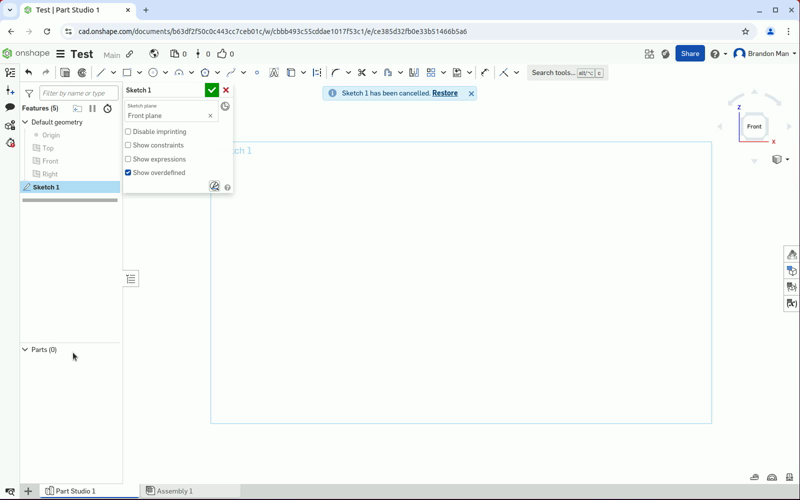
key_down(shift)
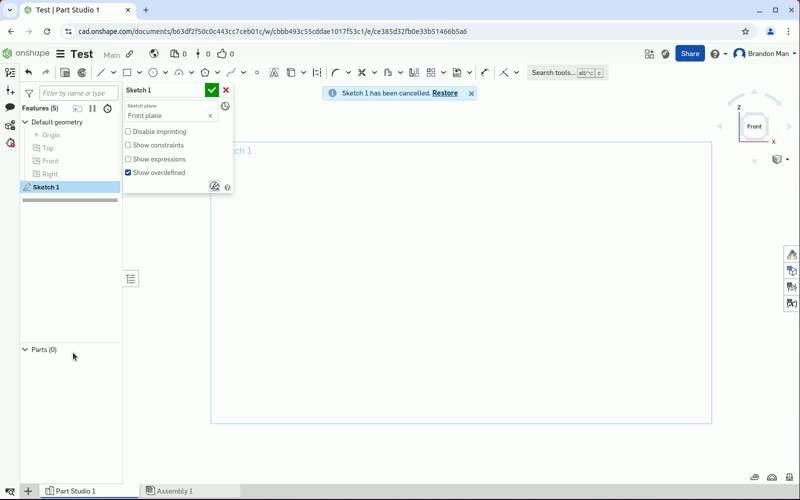
mouse_move(461, 282)
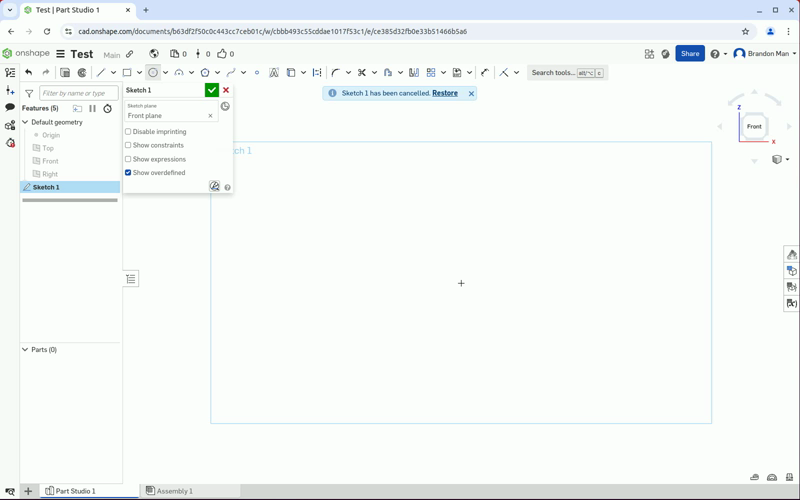
click(461, 282)
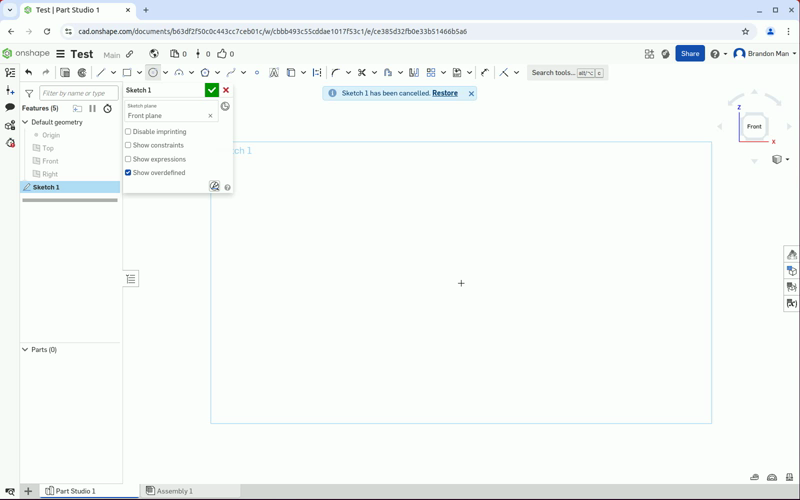
key_up(shift)
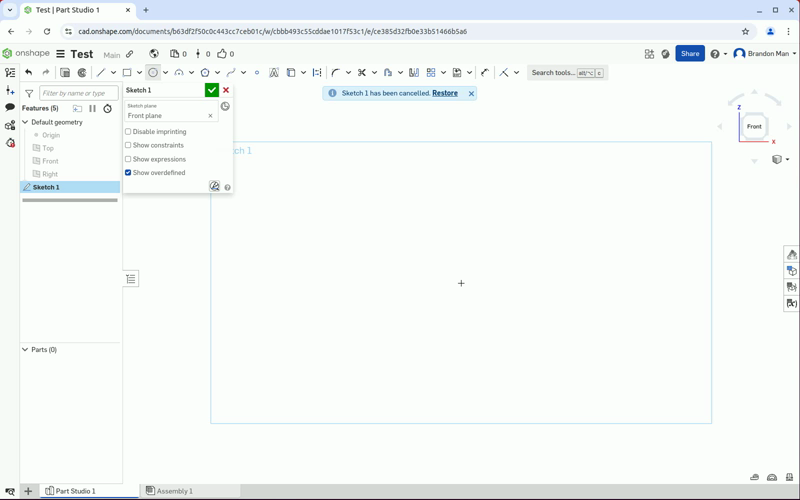
mouse_move(490, 282)
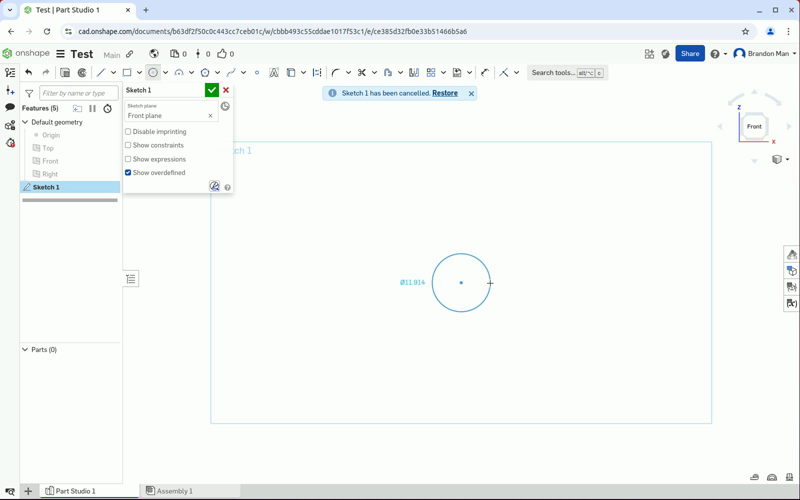
click(490, 282)
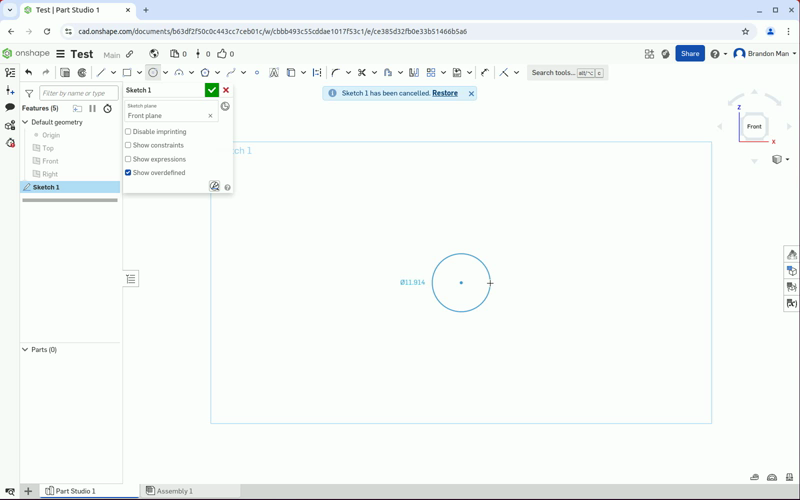
key(esc)
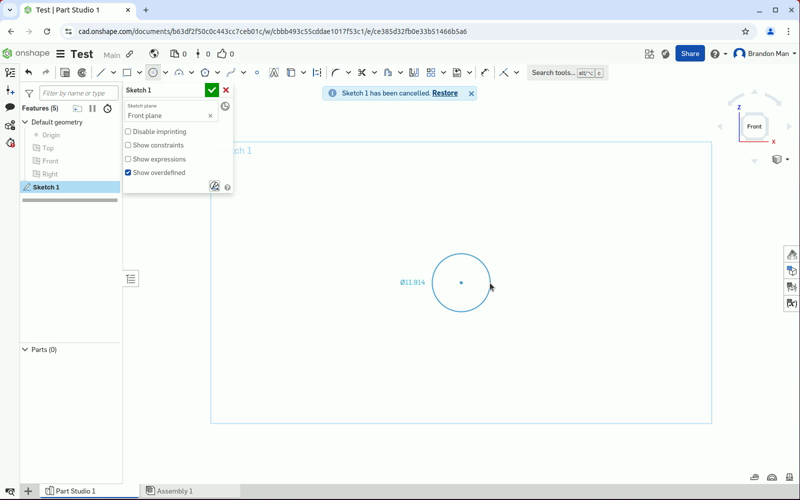
key(c)
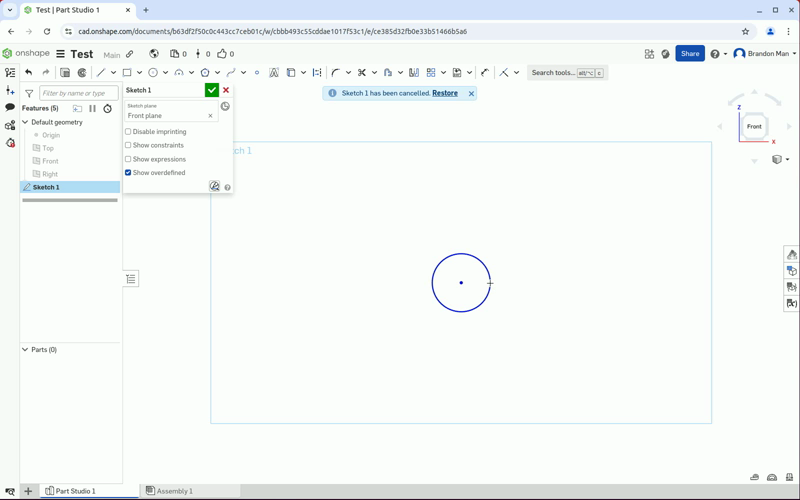
key_down(shift)
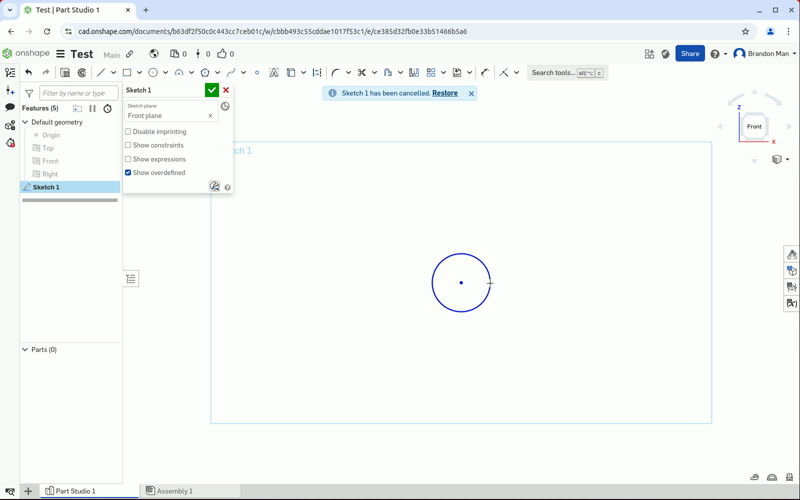
mouse_move(461, 282)
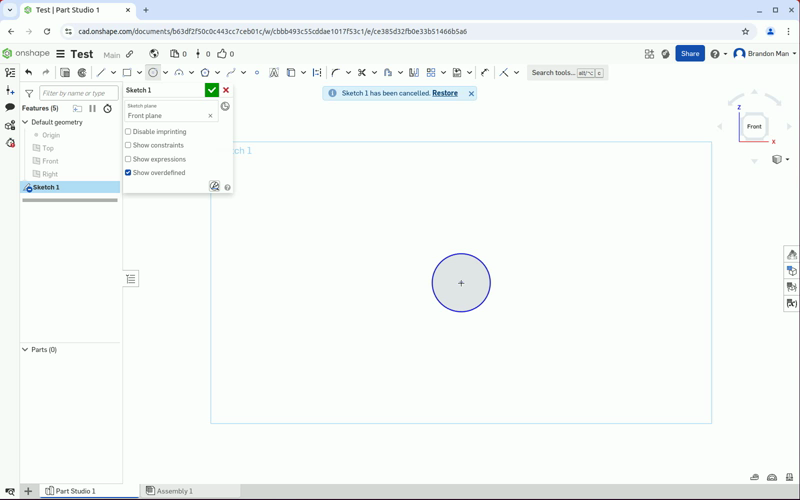
click(461, 282)
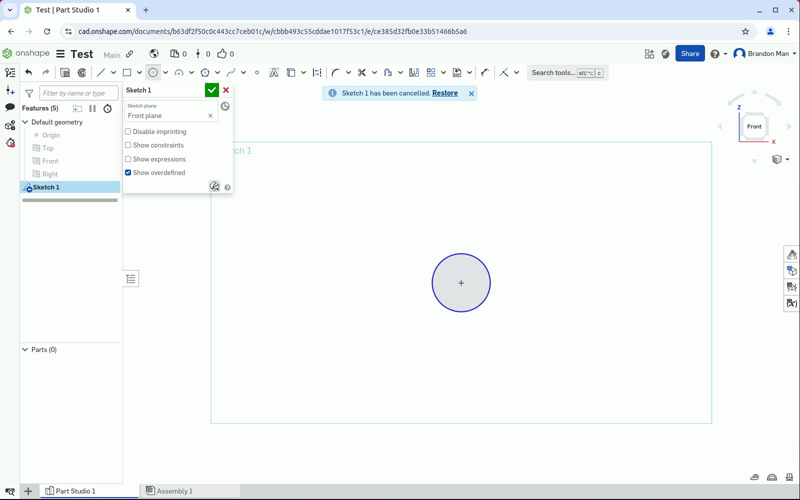
key_up(shift)
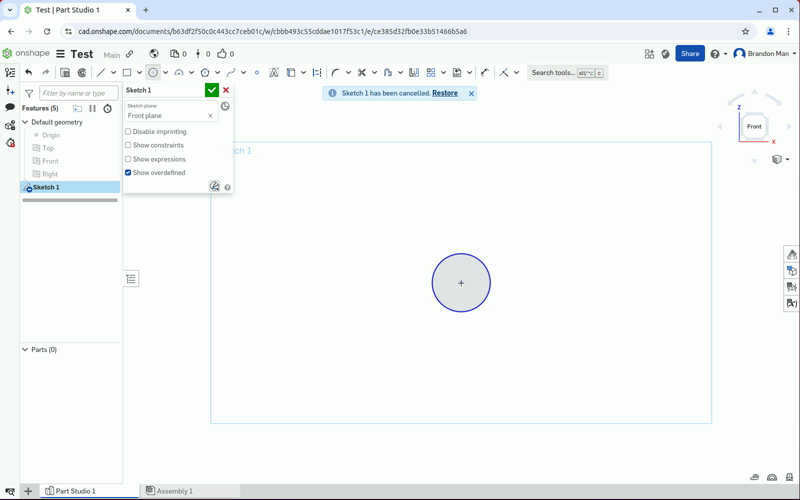
mouse_move(481, 282)
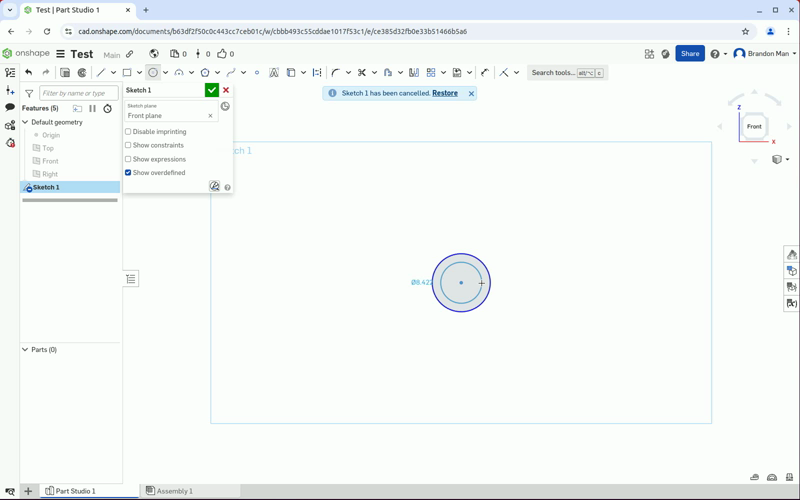
click(481, 282)
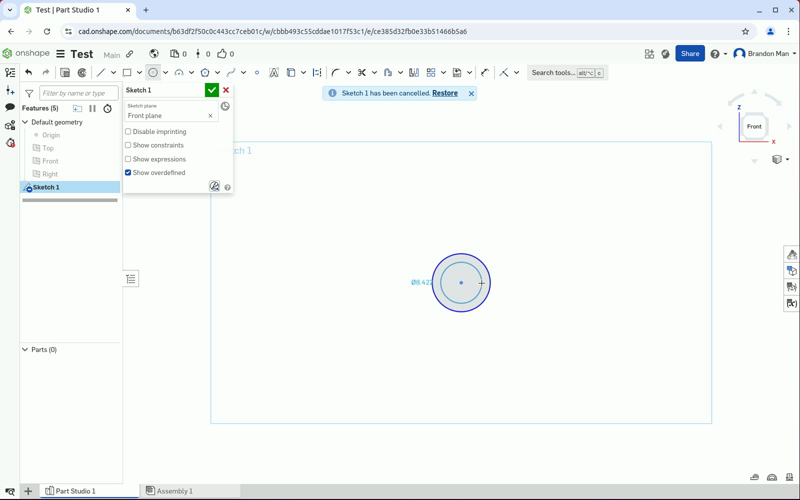
key(esc)
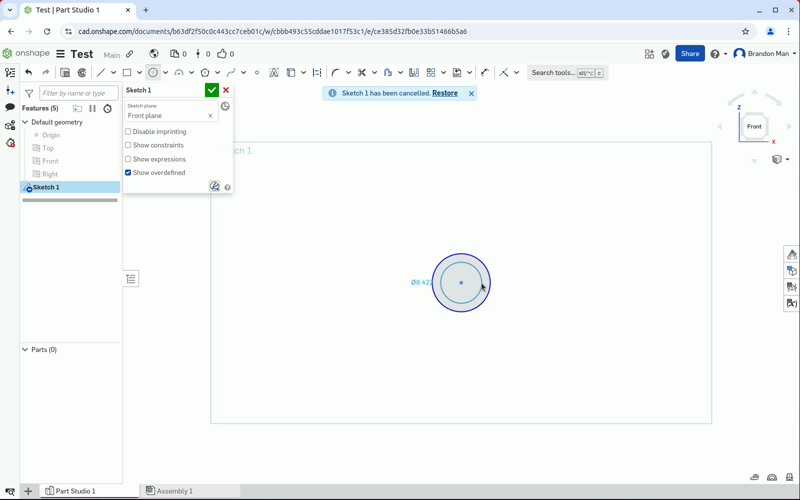
mouse_move(484, 268)
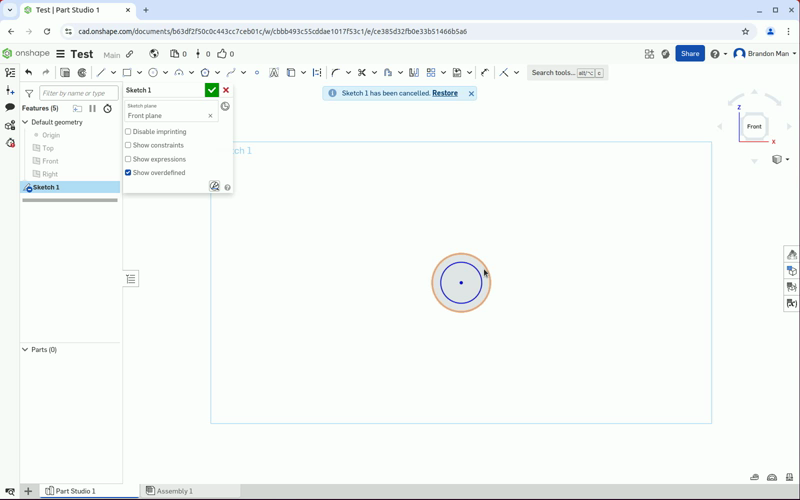
scroll(6)
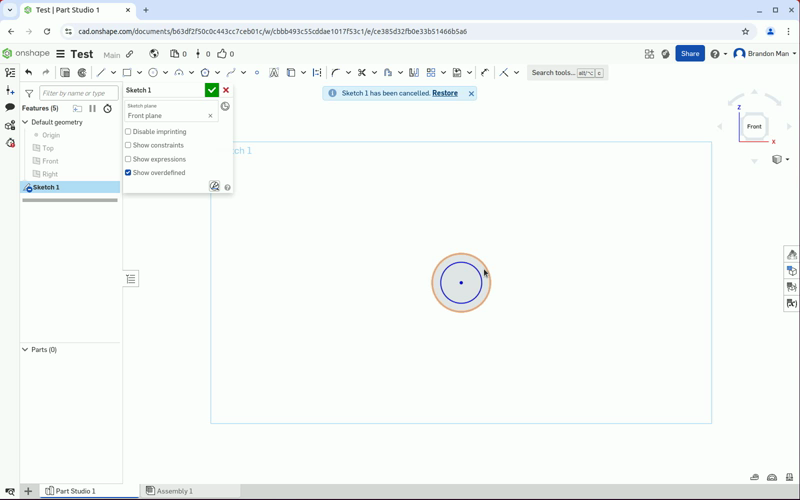
scroll(6)
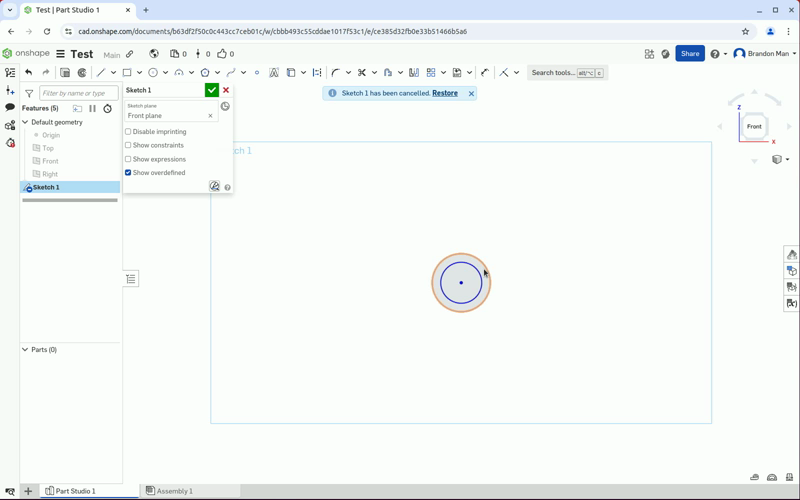
scroll(6)
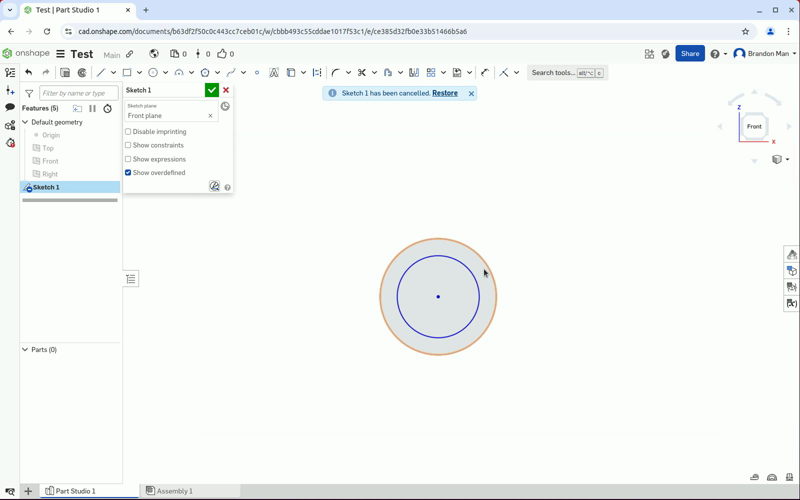
scroll(6)
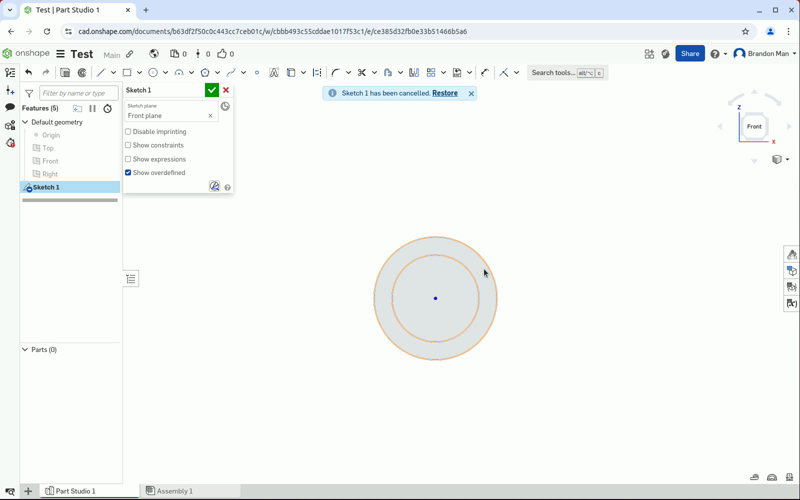
scroll(6)
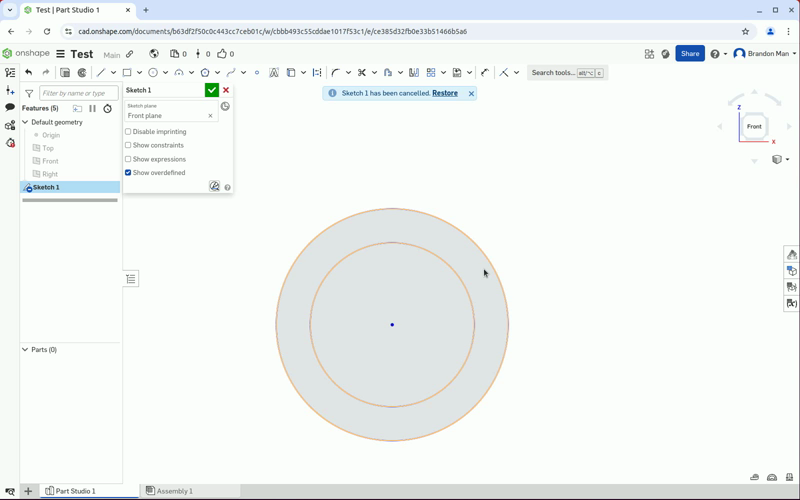
scroll(6)
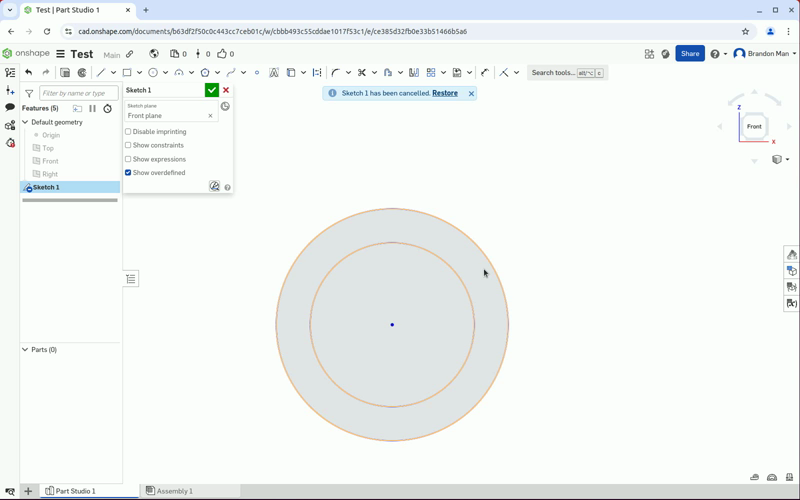
scroll(6)
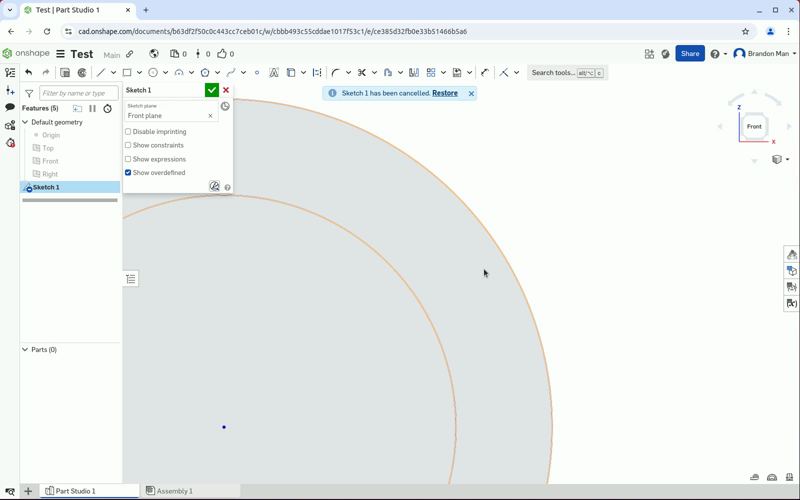
click(484, 268)
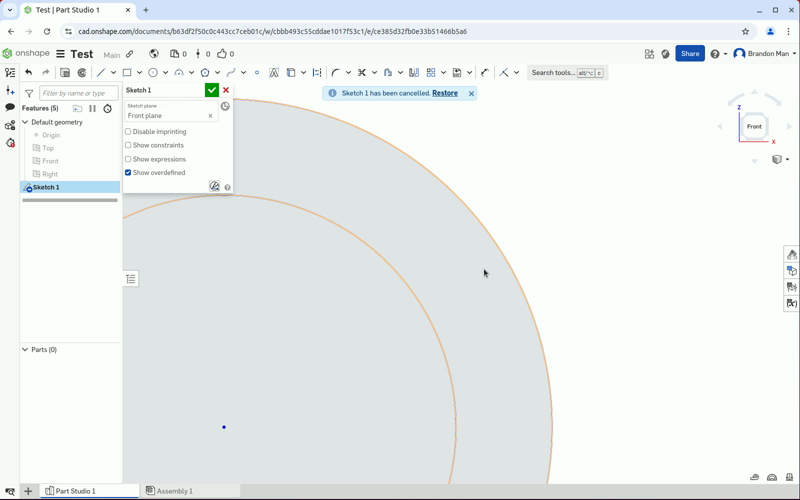
scroll(-6)
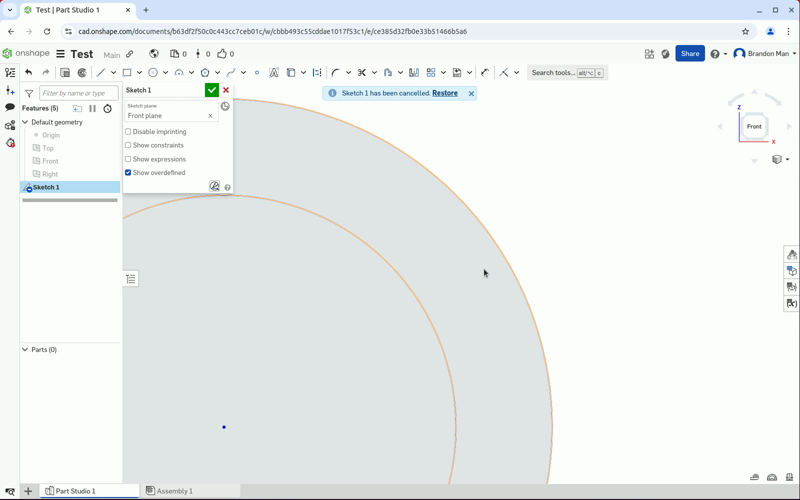
scroll(-6)
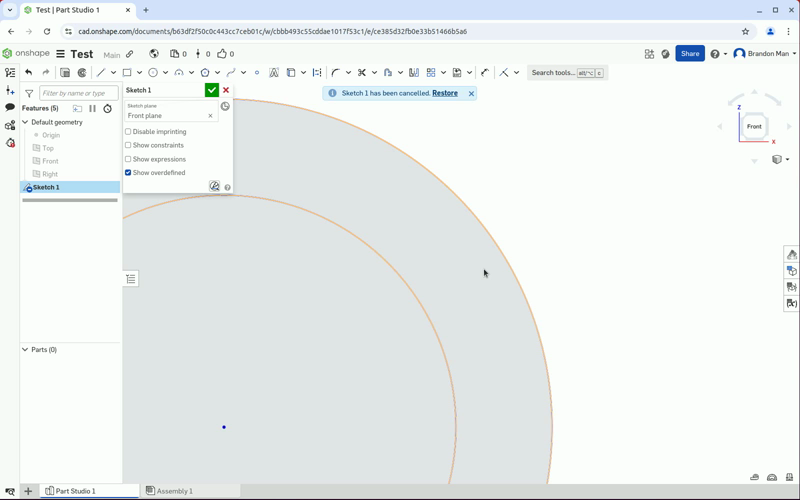
scroll(-6)
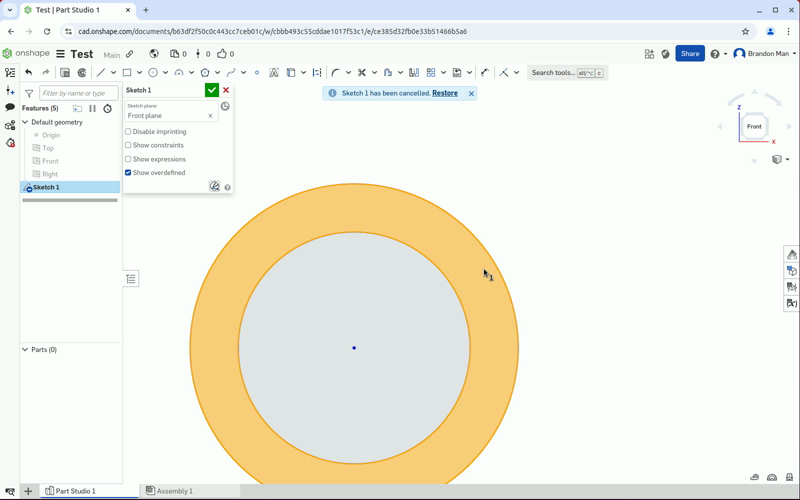
scroll(-6)
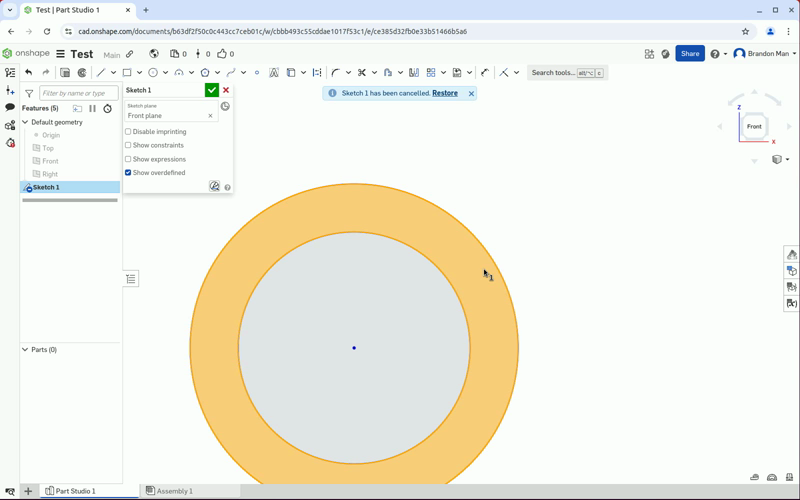
scroll(-6)
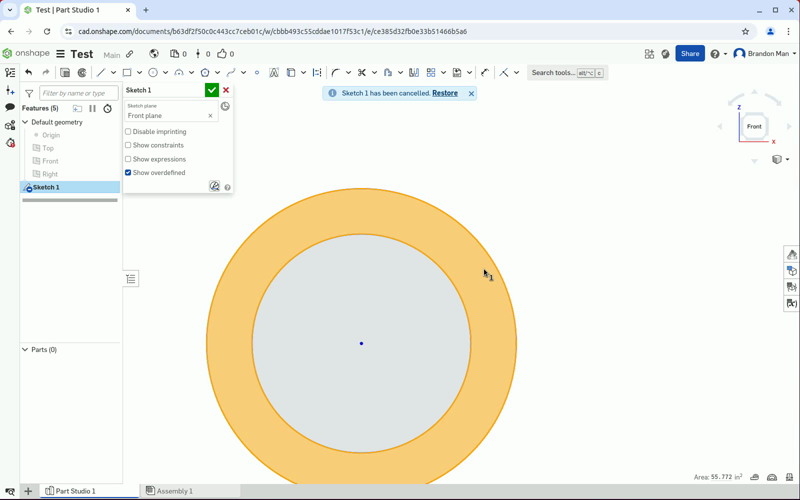
scroll(-6)
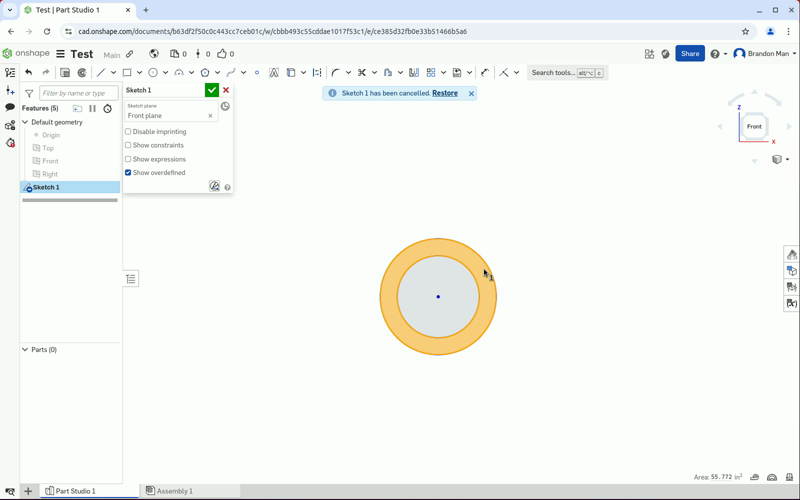
scroll(-6)
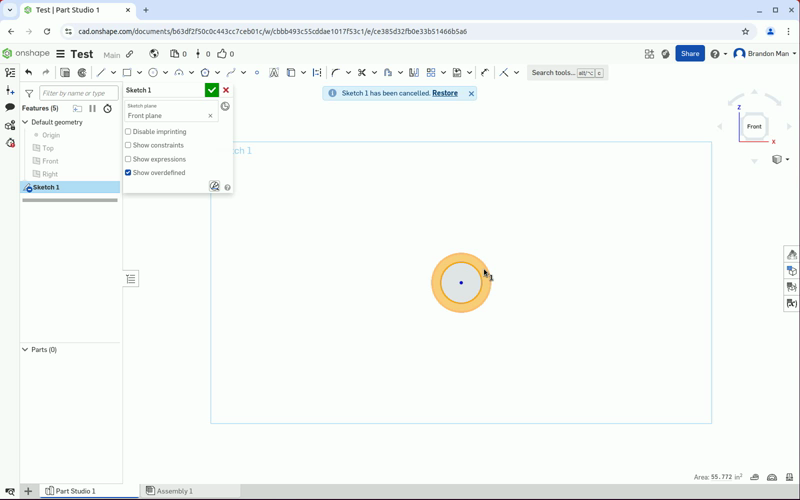
mouse_move(73, 352)
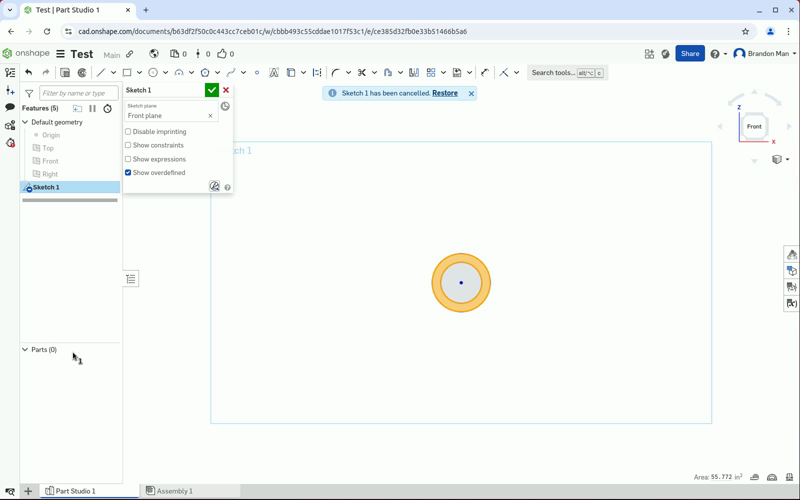
key(shift+y)
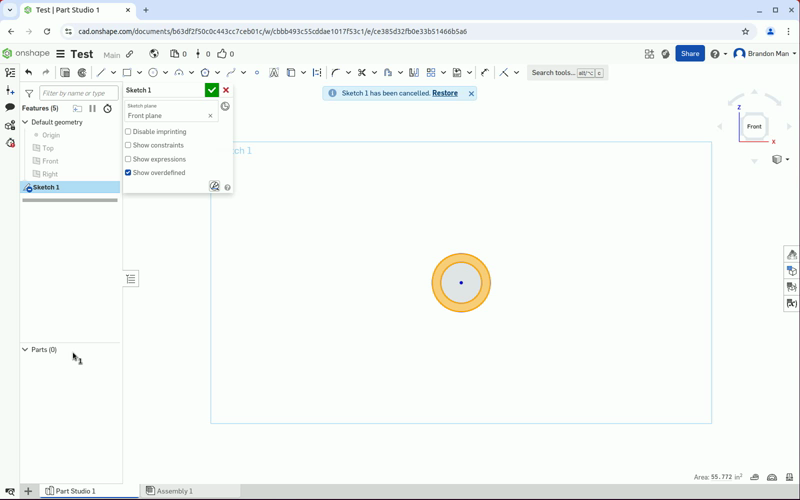
key(shift+e)
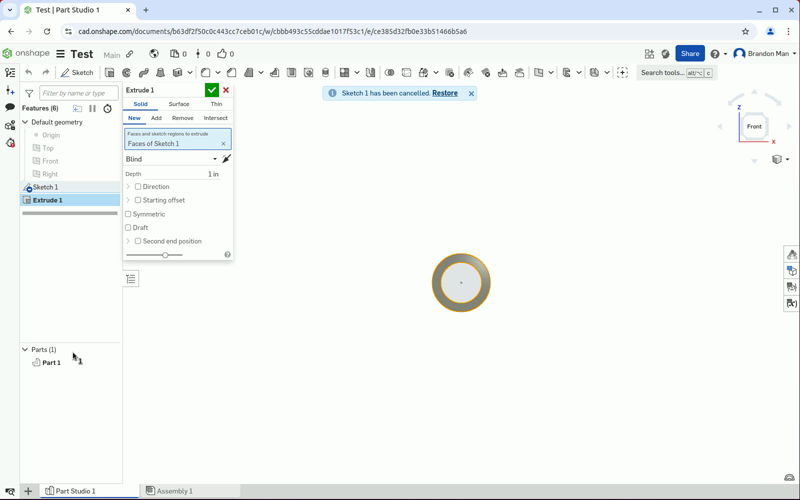
mouse_move(143, 106)
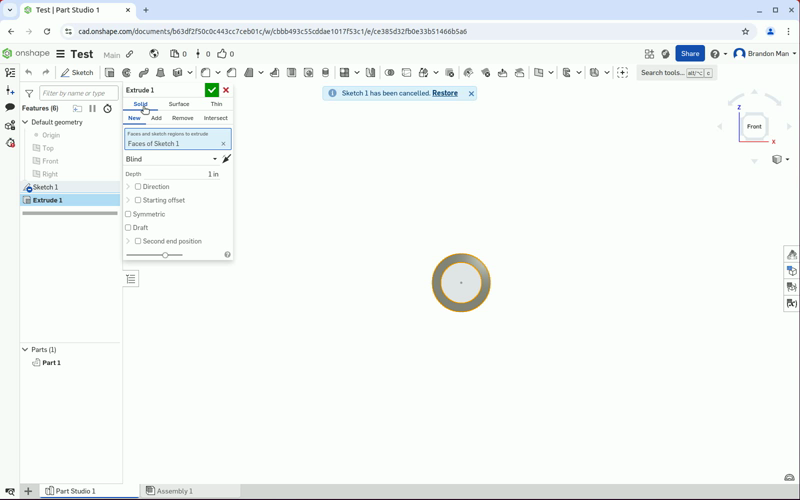
click(143, 106)
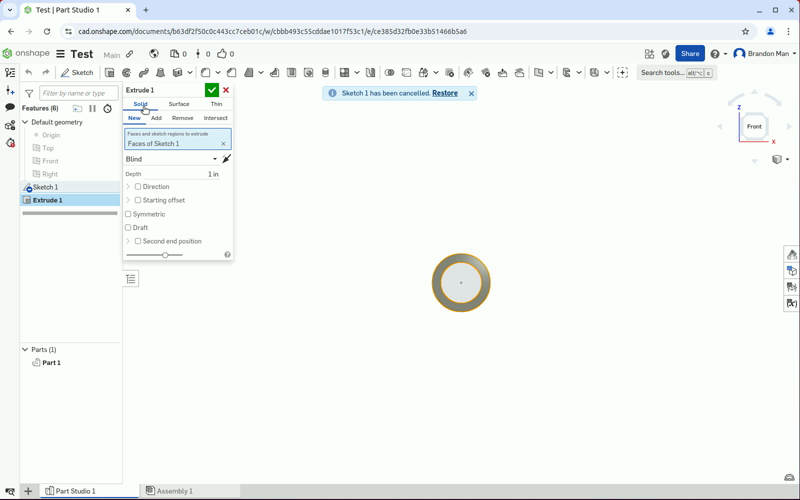
mouse_move(137, 120)
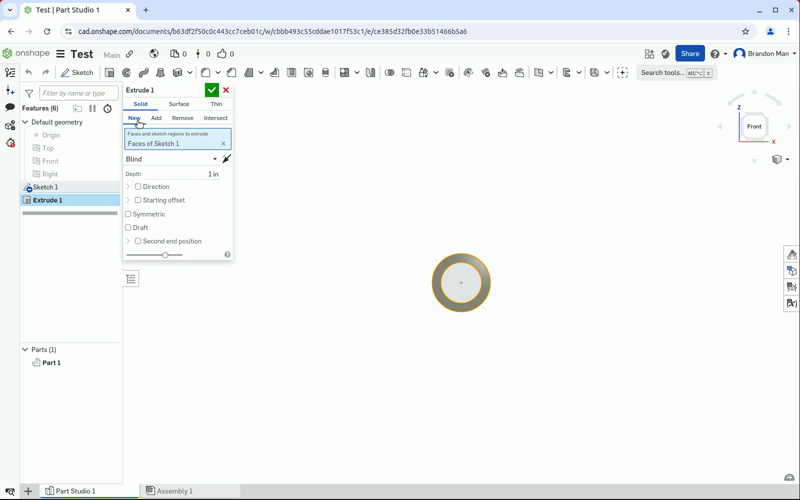
click(137, 120)
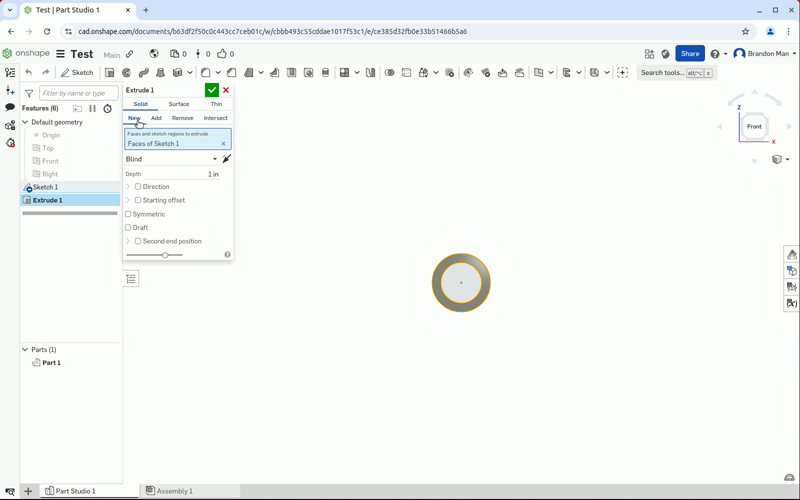
key(tab, 4)
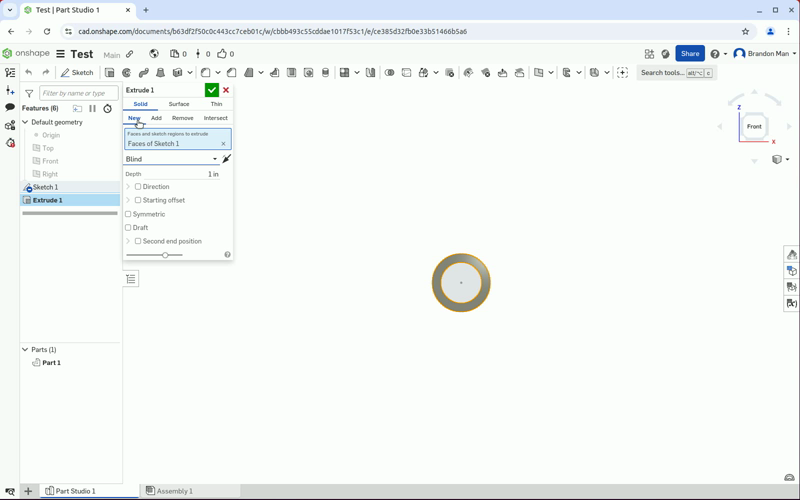
text(-23.108)
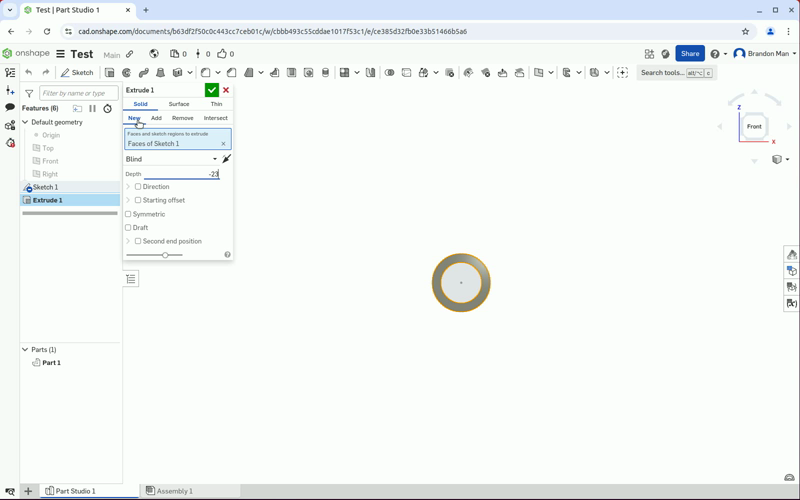
key(enter)
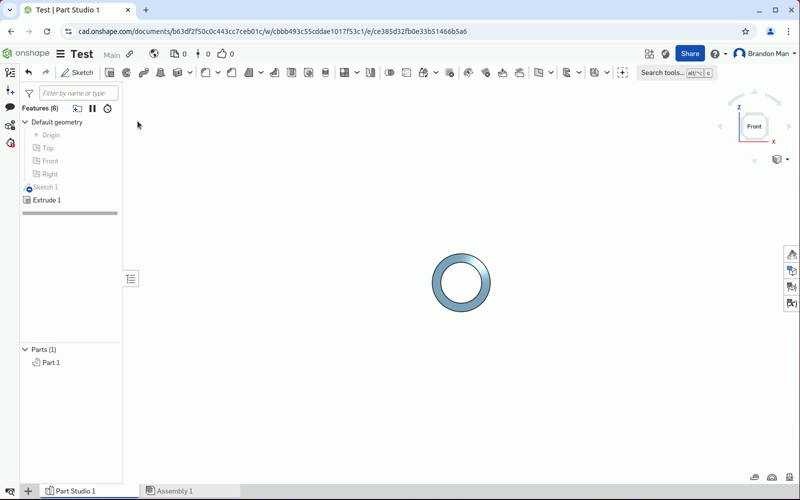
key(shift+h)
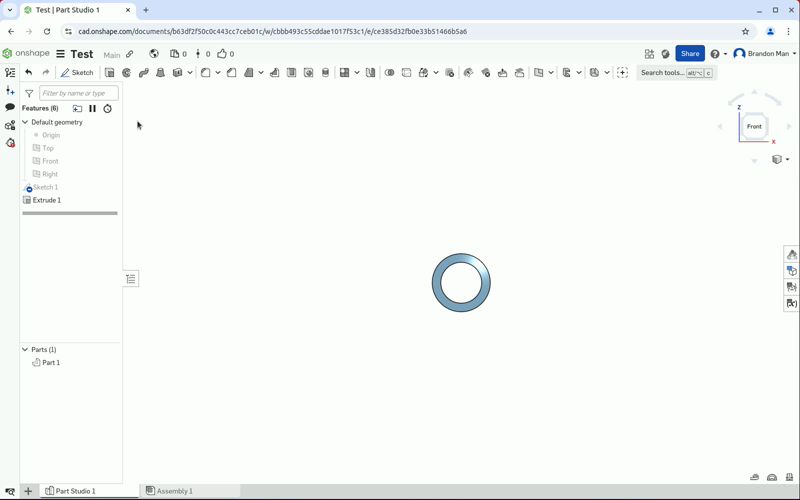
key(shift+h)
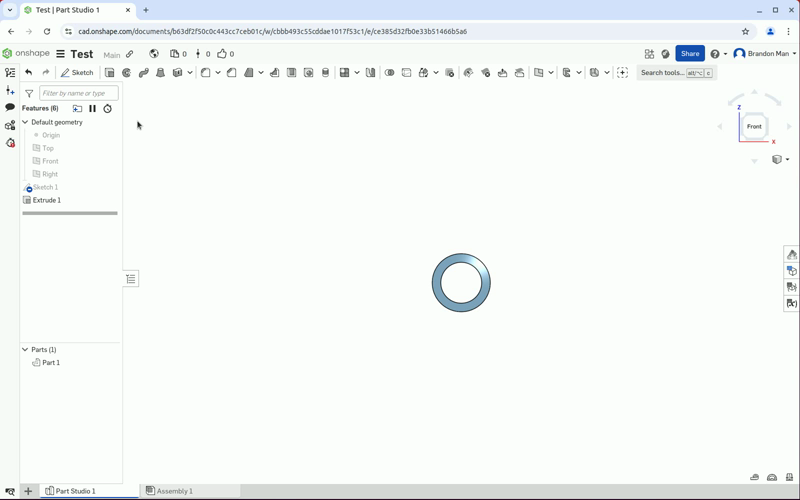
mouse_move(73, 189)
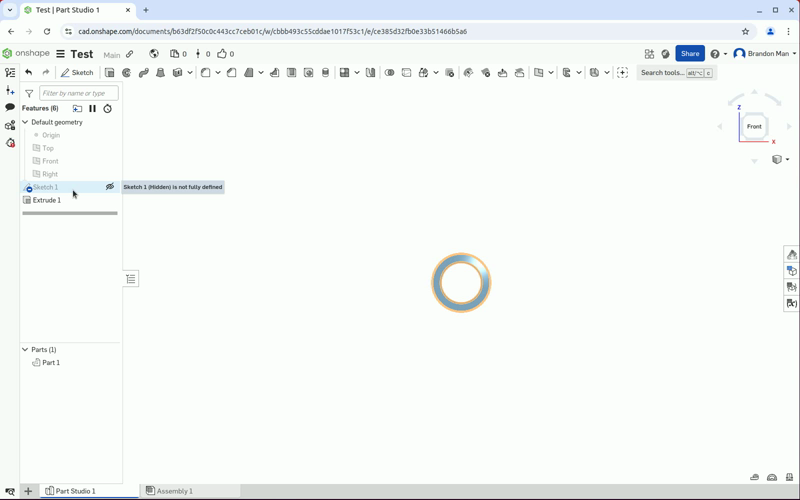
click(73, 189)
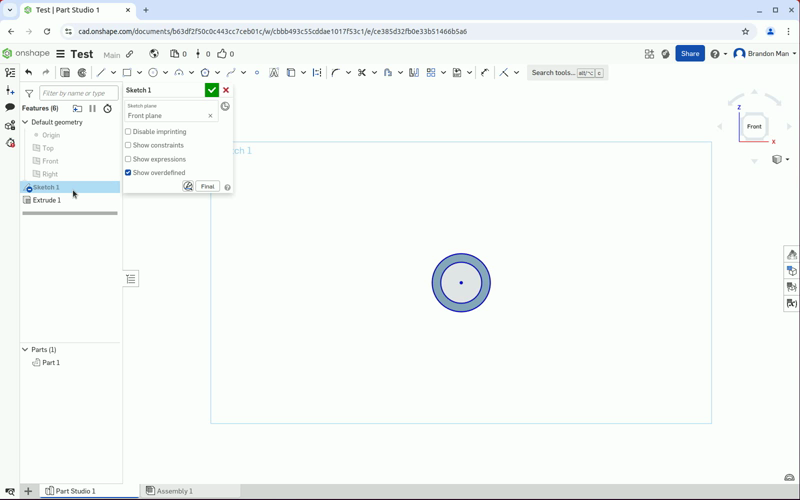
mouse_move(229, 92)
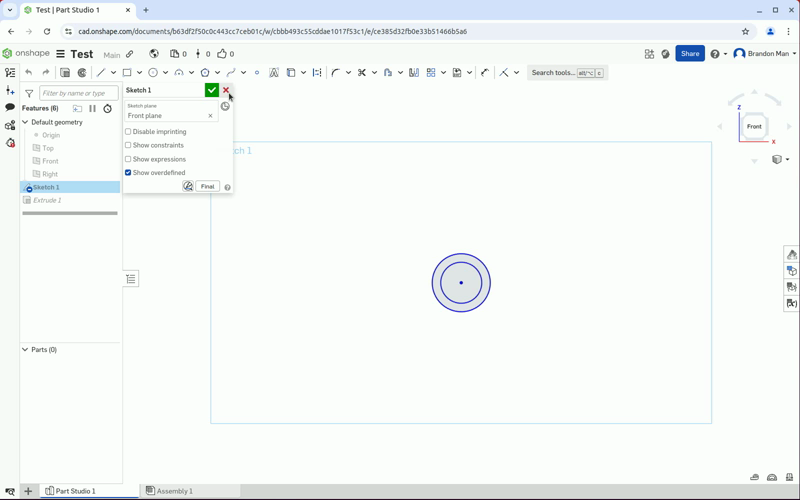
click(229, 92)
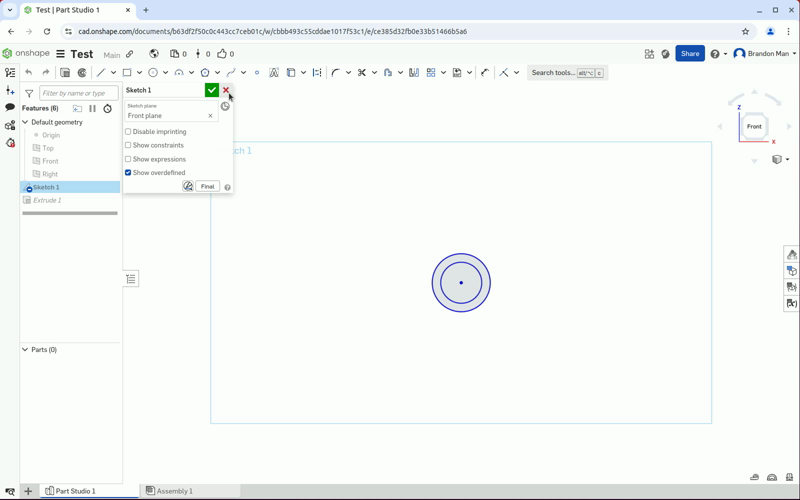
key(shift+s)
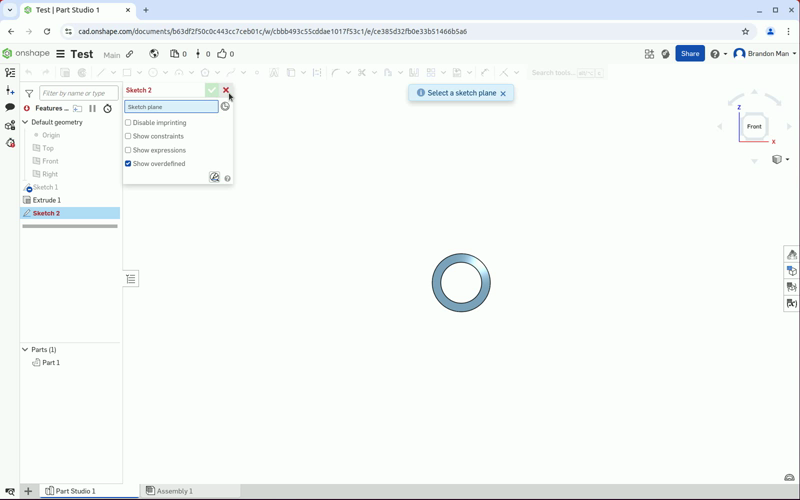
mouse_move(73, 163)
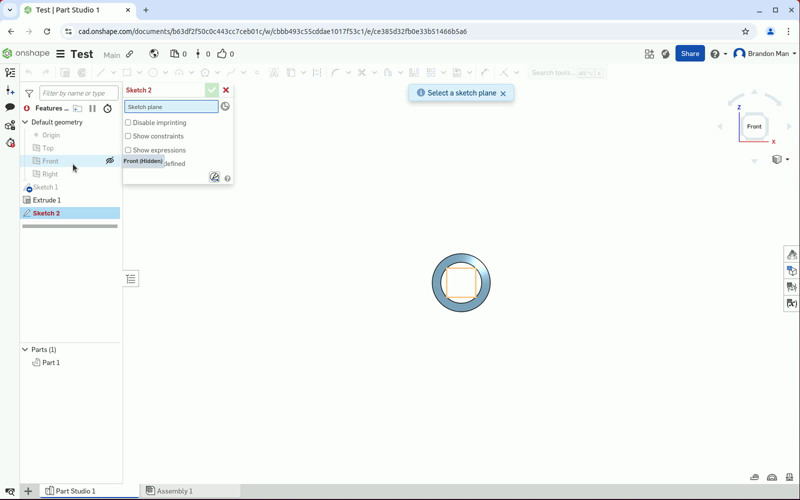
click(73, 163)
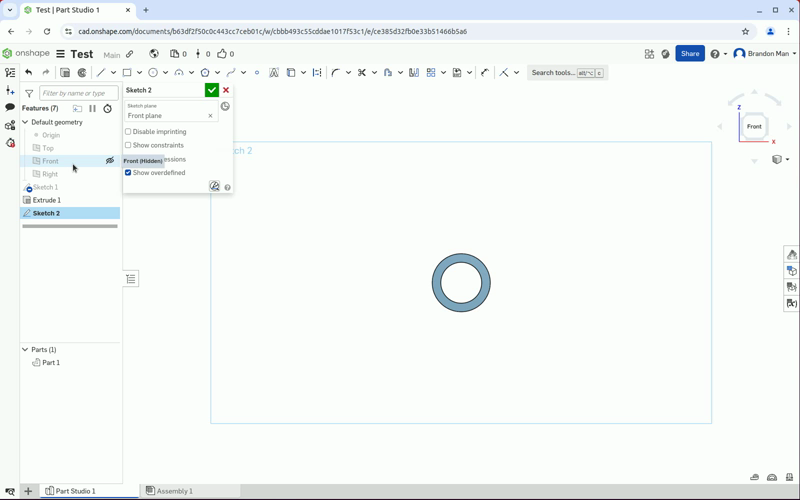
mouse_move(73, 352)
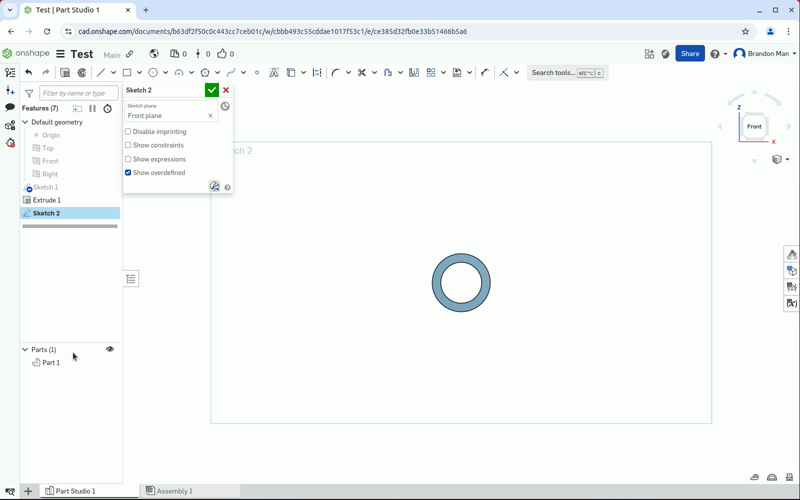
key(y)
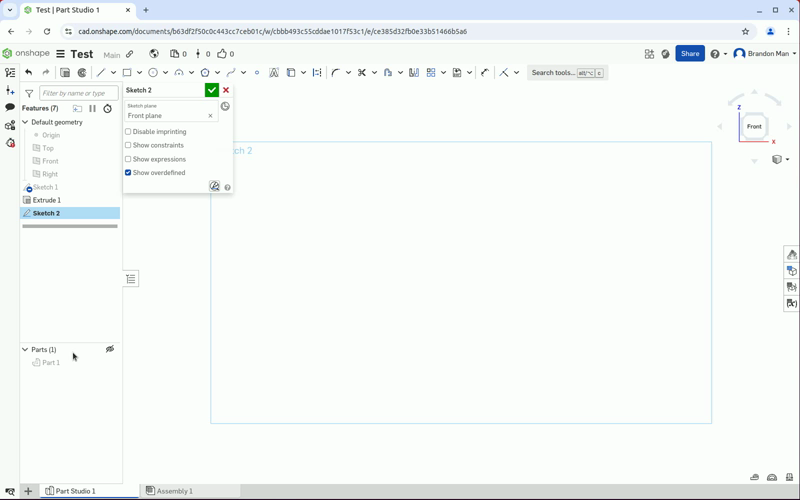
key(c)
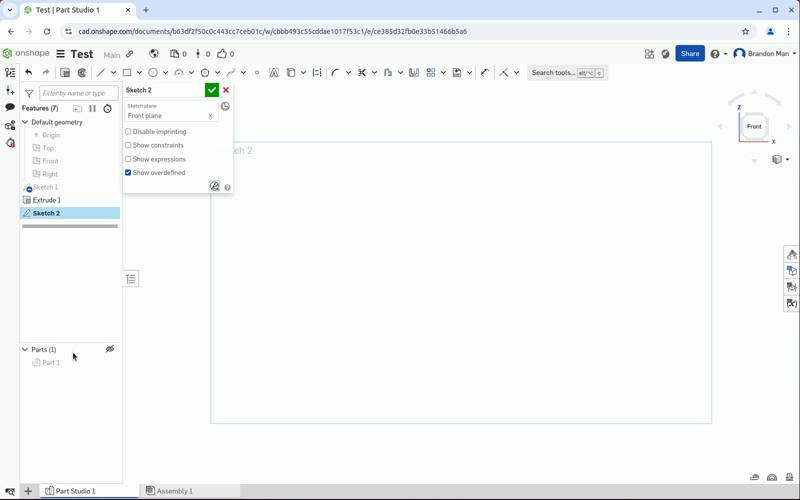
key_down(shift)
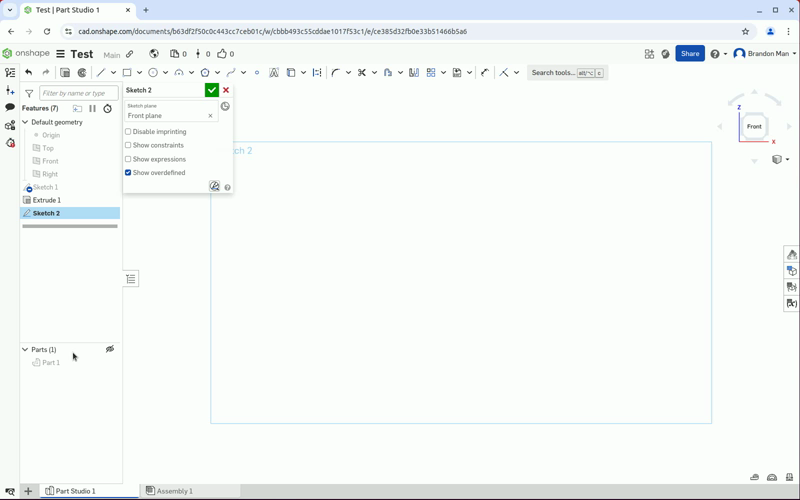
mouse_move(461, 282)
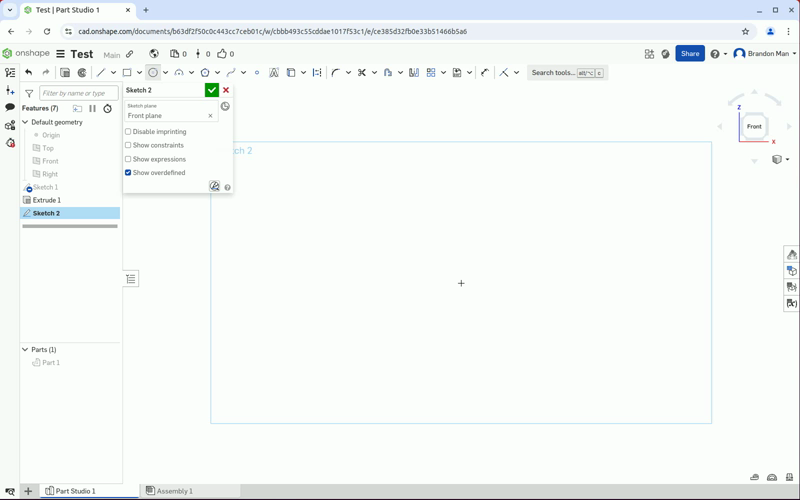
click(461, 282)
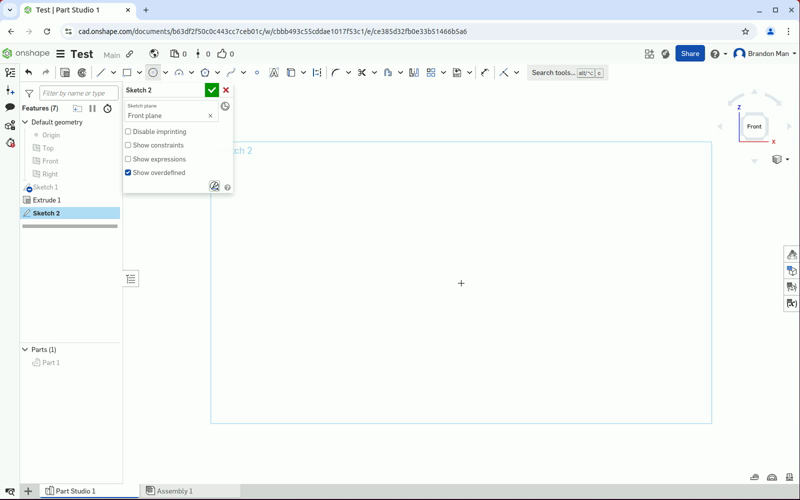
key_up(shift)
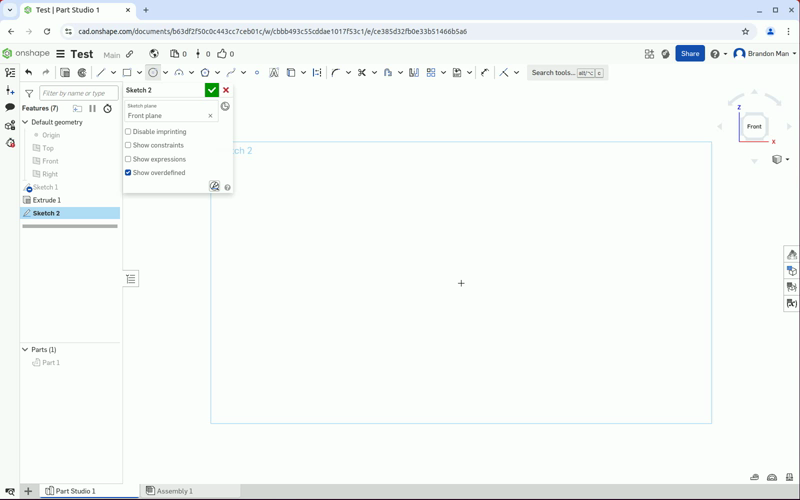
mouse_move(527, 282)
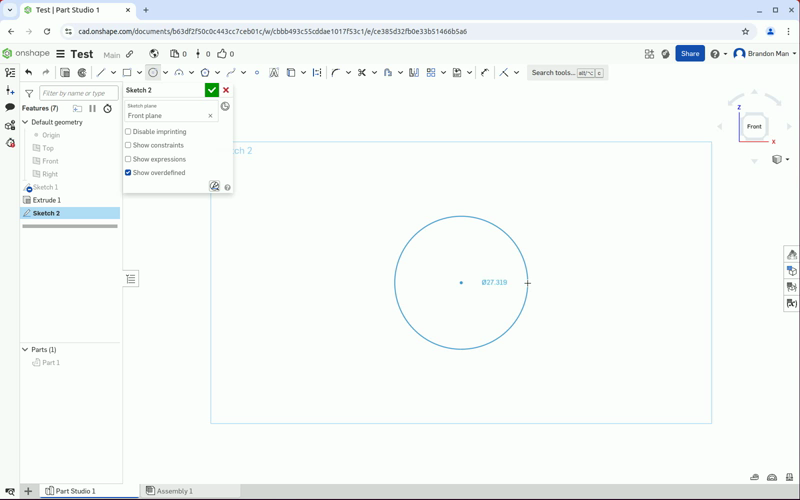
click(527, 282)
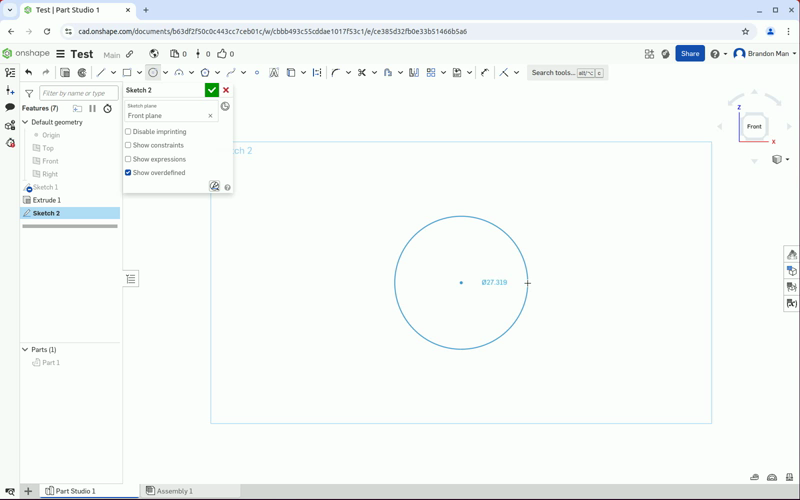
key(esc)
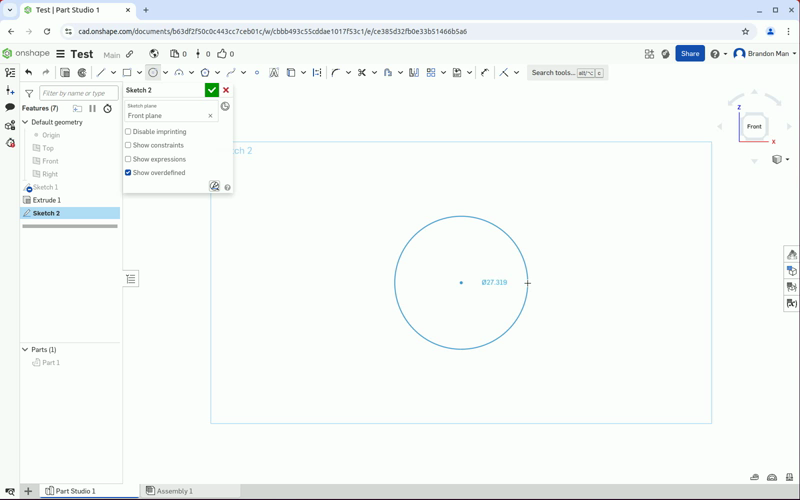
key(c)
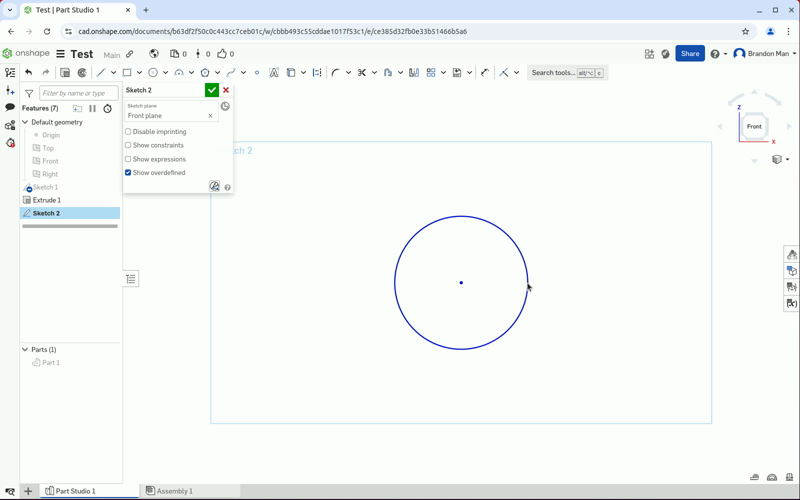
key_down(shift)
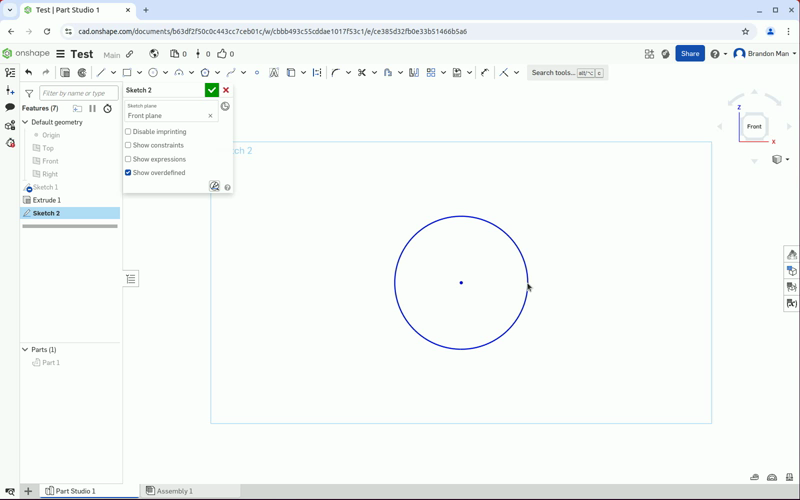
mouse_move(461, 282)
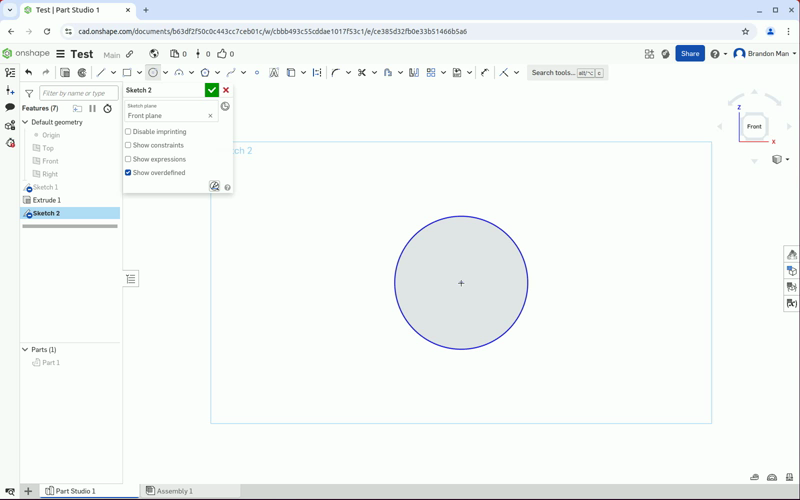
click(461, 282)
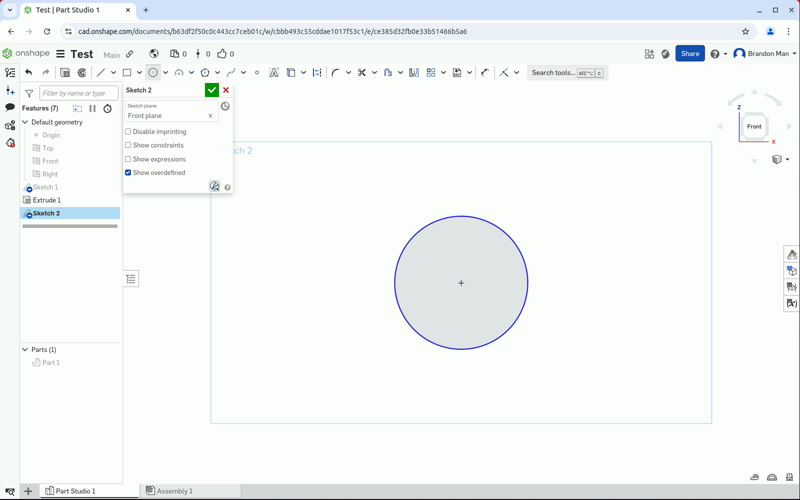
key_up(shift)
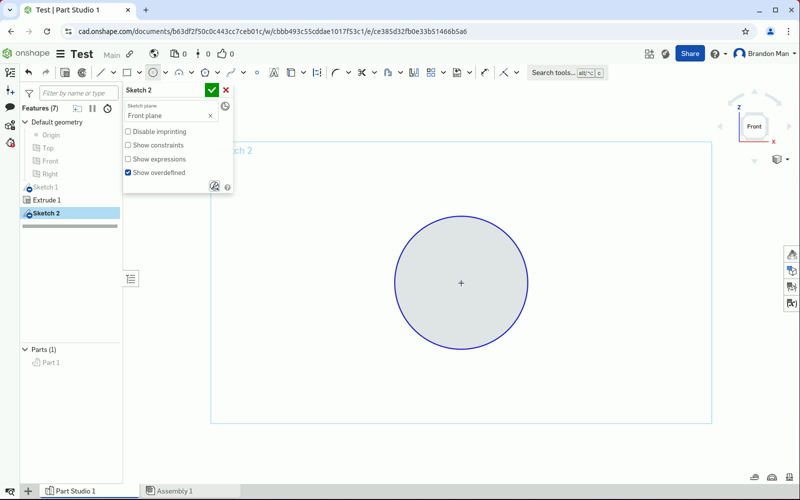
mouse_move(489, 282)
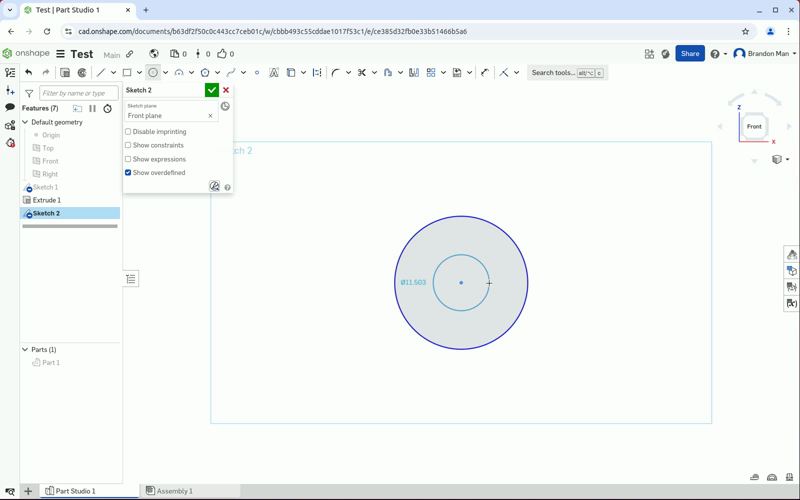
click(489, 282)
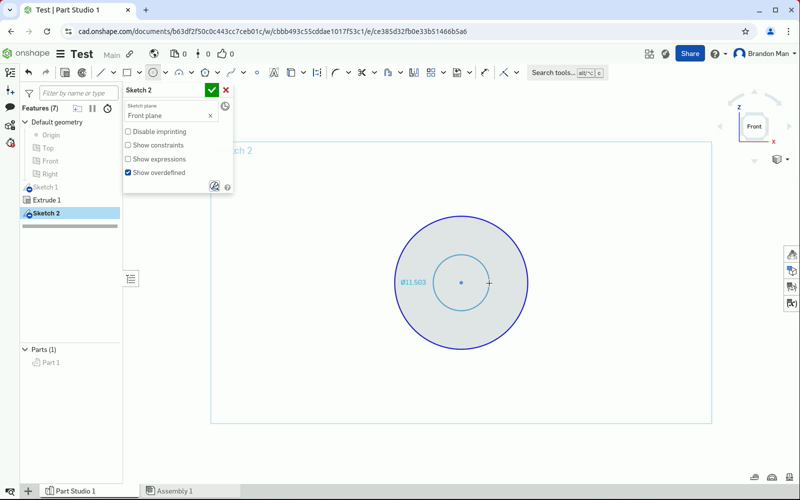
key(esc)
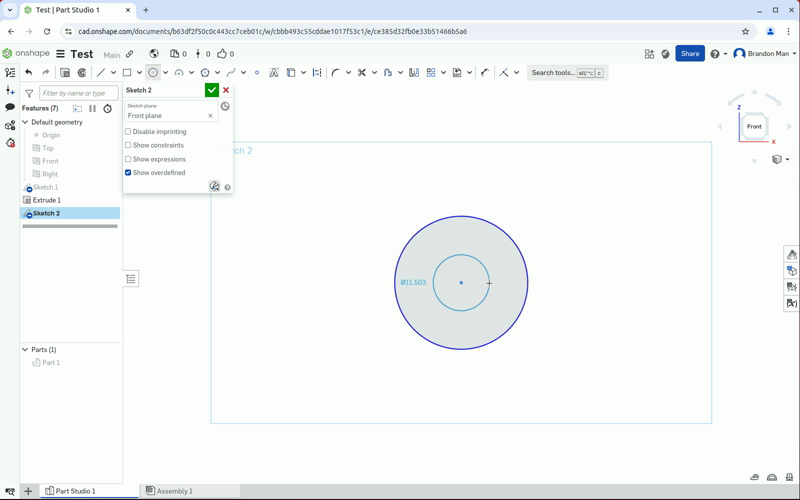
mouse_move(499, 297)
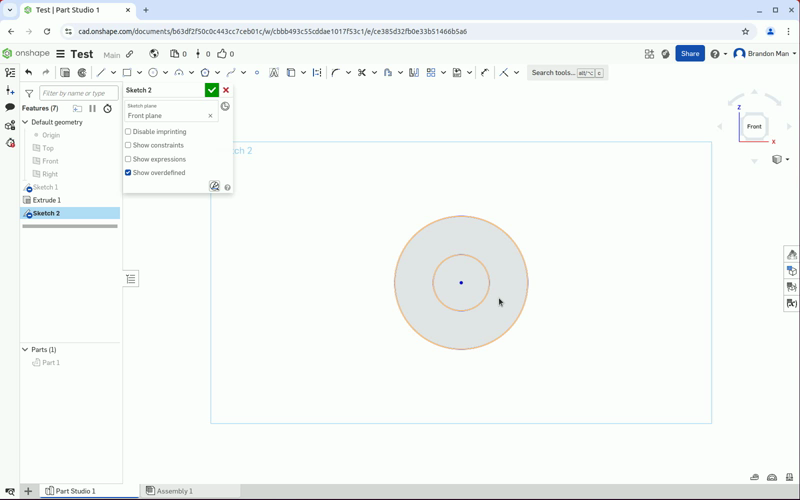
click(499, 297)
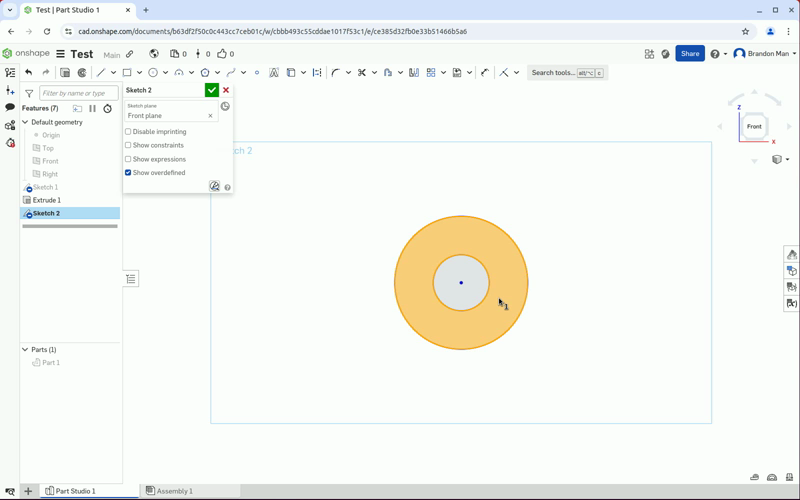
mouse_move(73, 352)
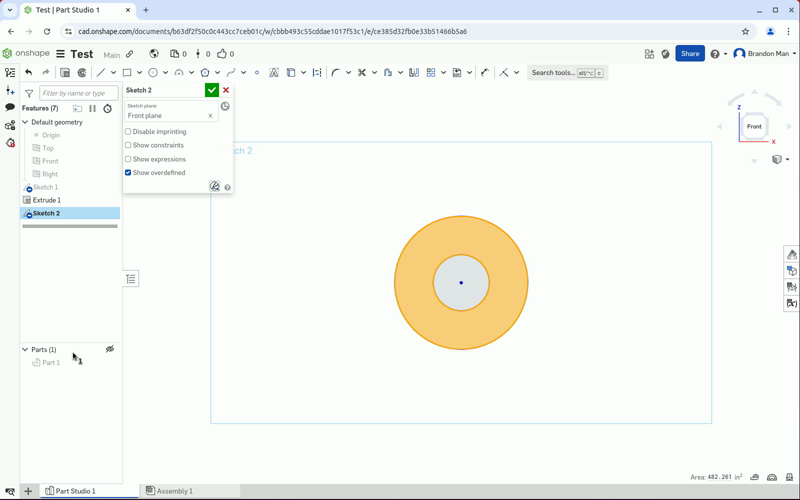
key(shift+y)
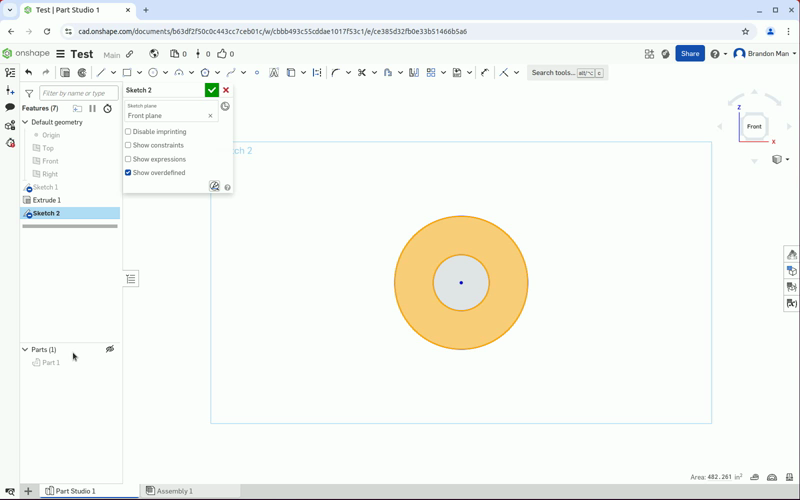
key(shift+e)
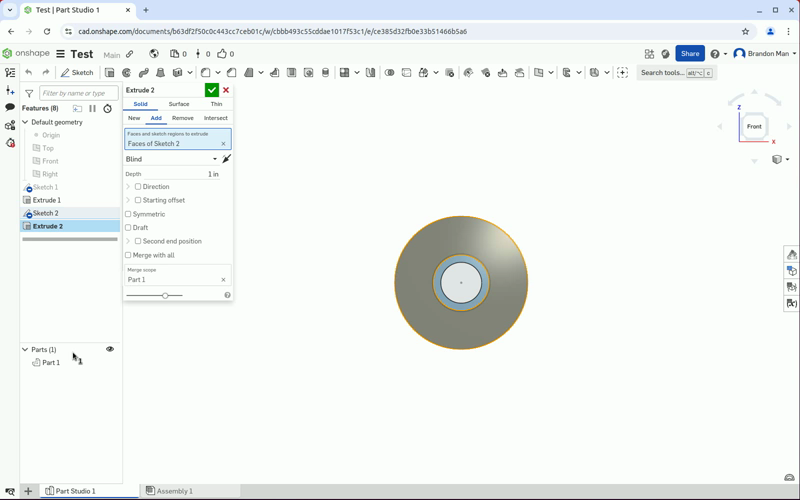
mouse_move(143, 106)
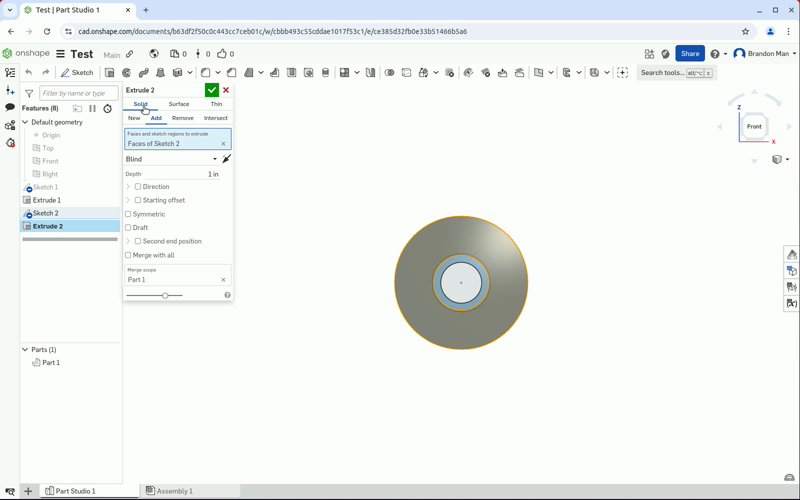
click(143, 106)
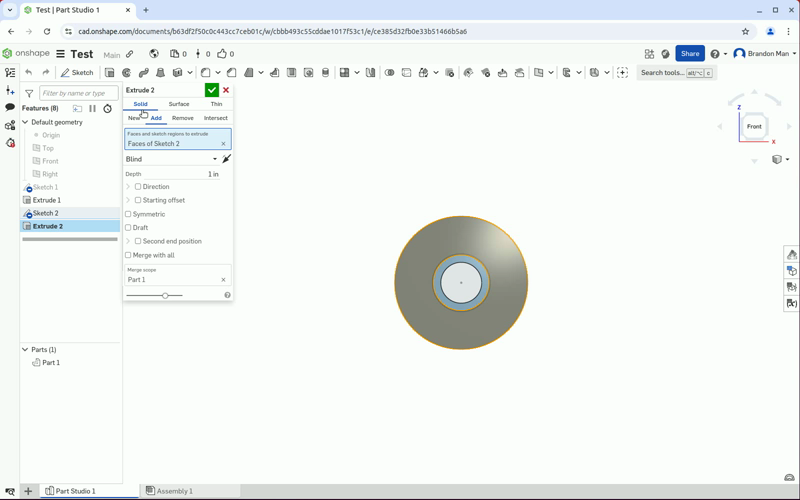
mouse_move(137, 120)
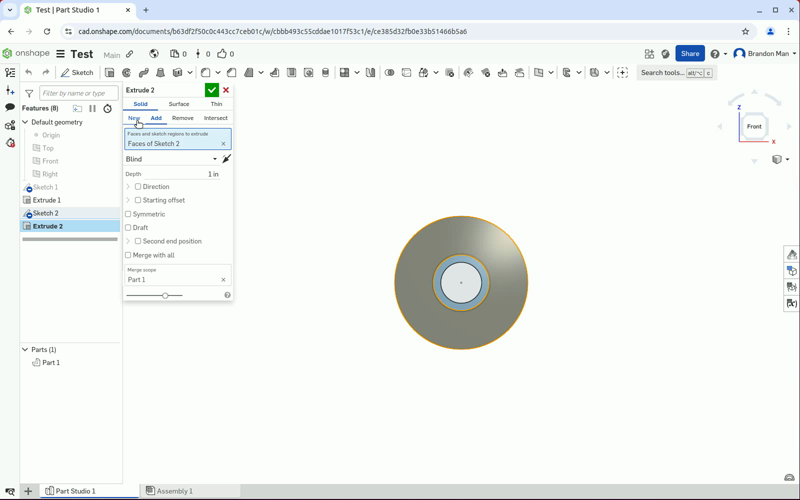
click(137, 120)
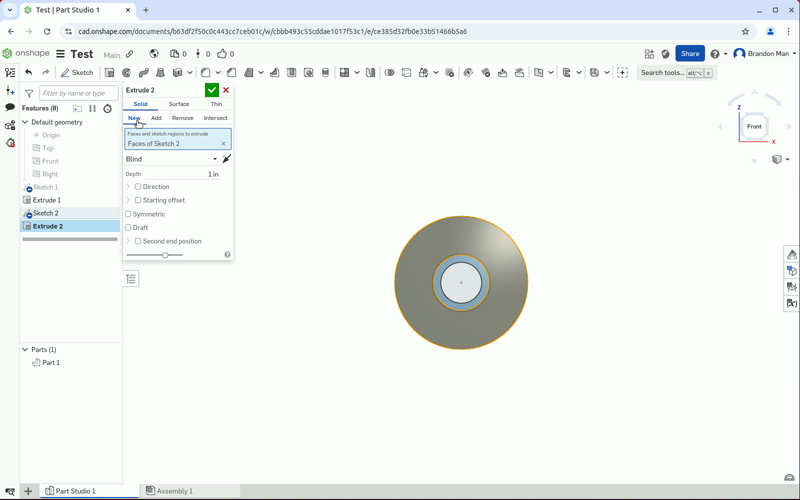
key(tab, 4)
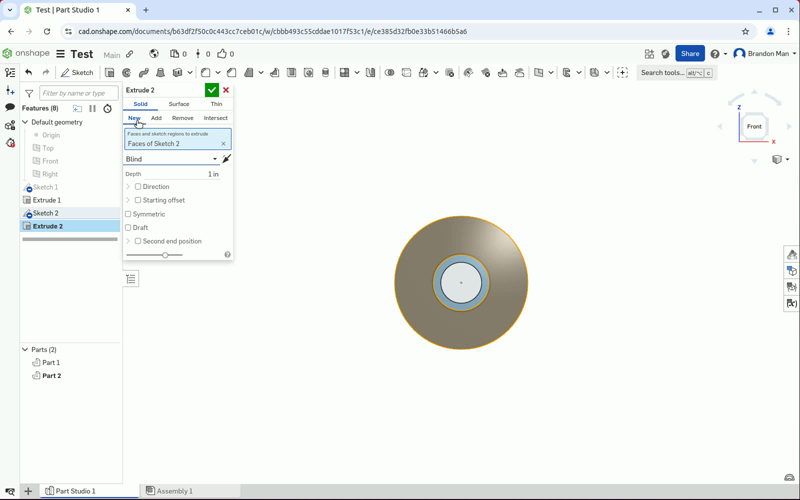
text(-3.851)
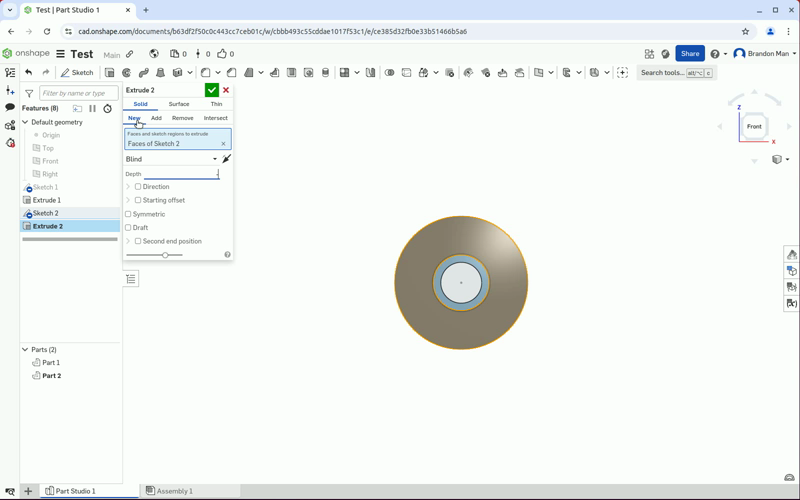
key(enter)
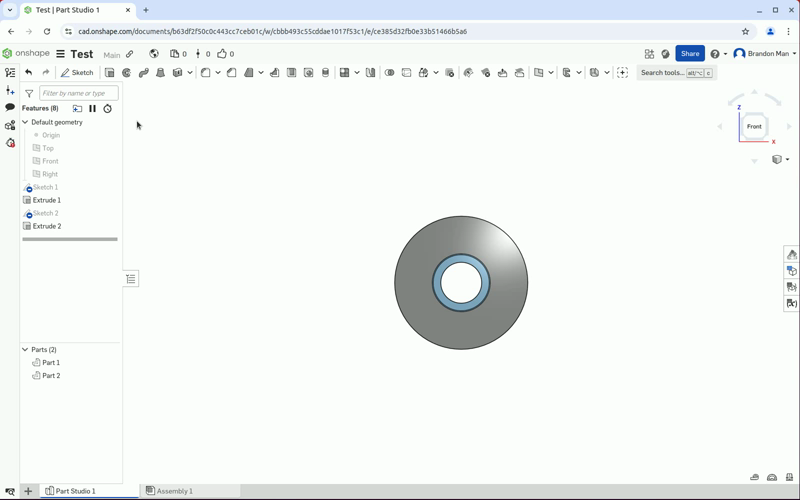
key(shift+h)
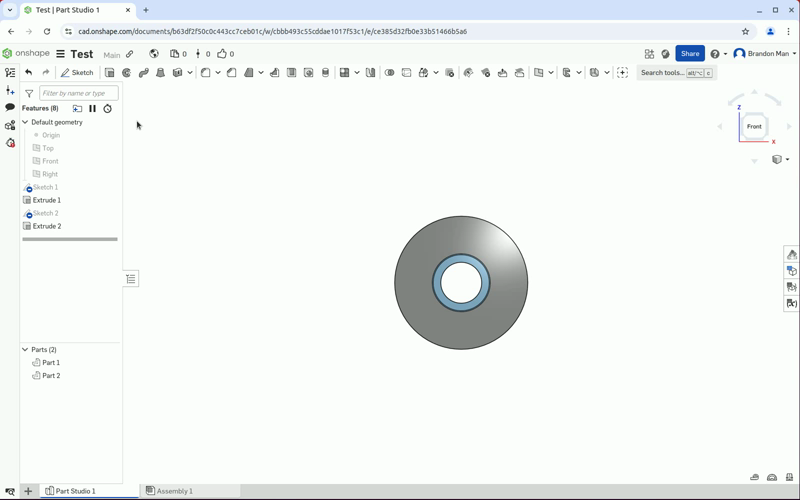
key(shift+h)
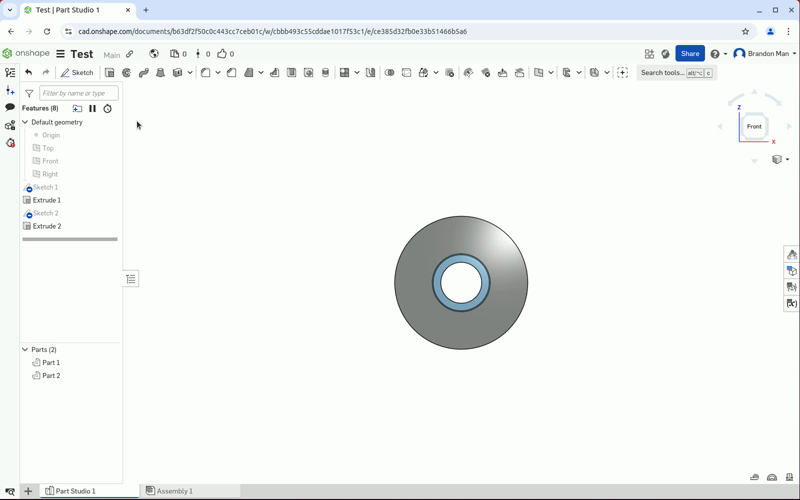
key(shift+7)
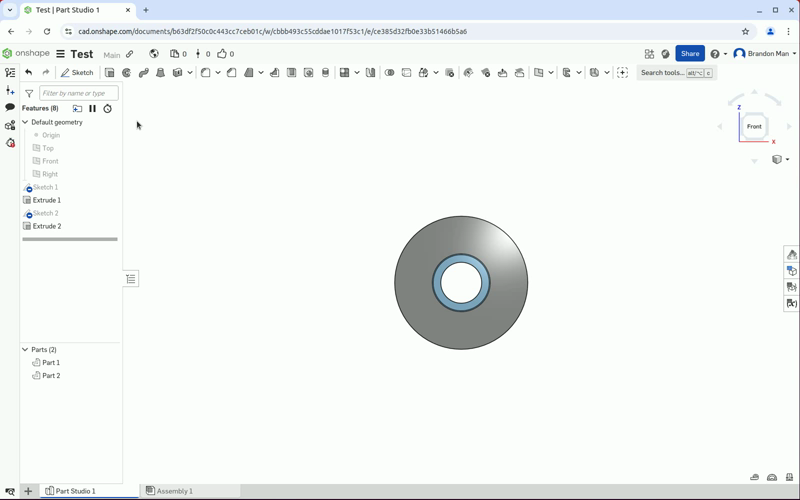
key(left, 2)
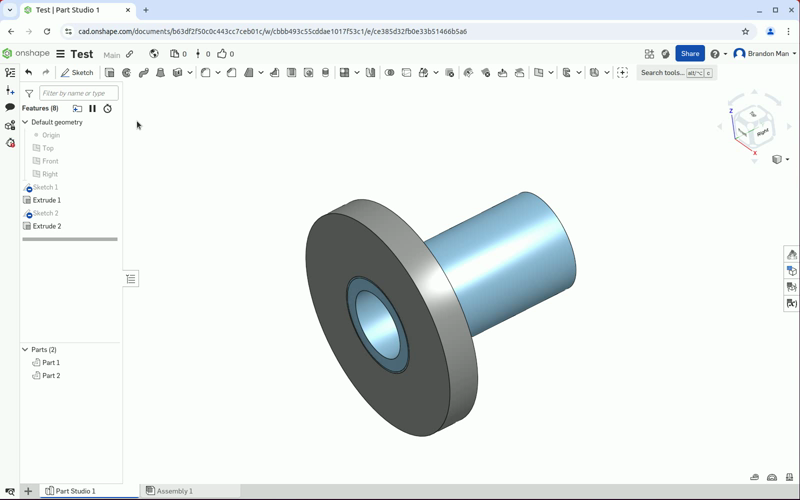
key(down, 2)
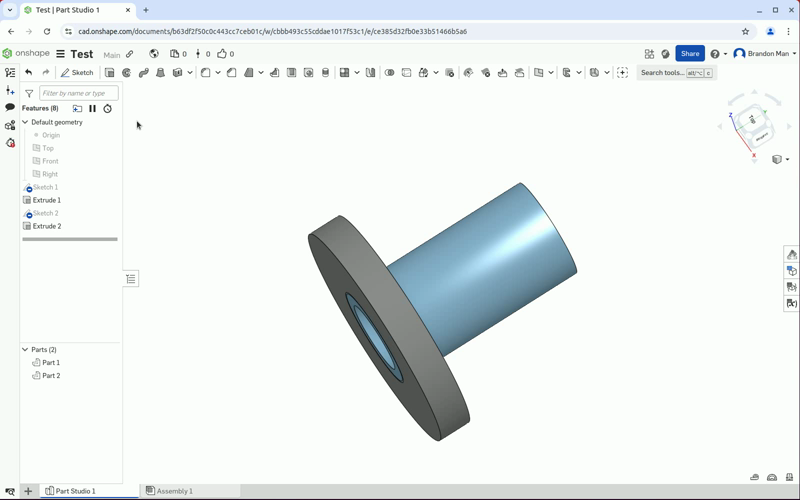
key(up, 2)
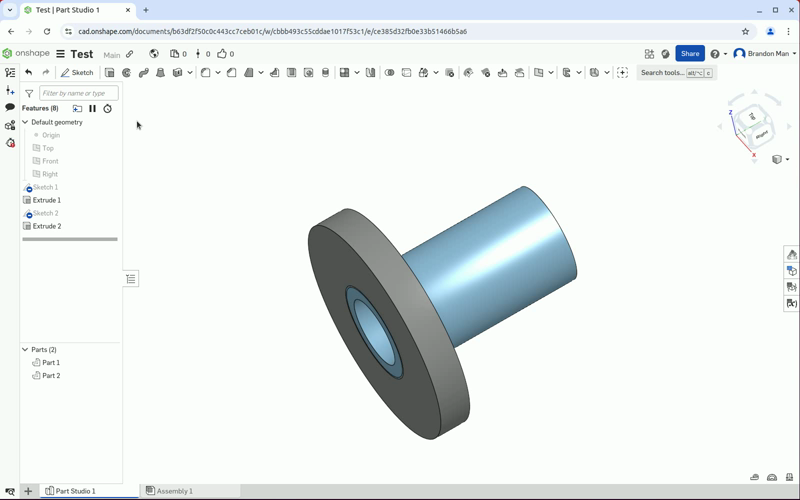
key(right, 2)
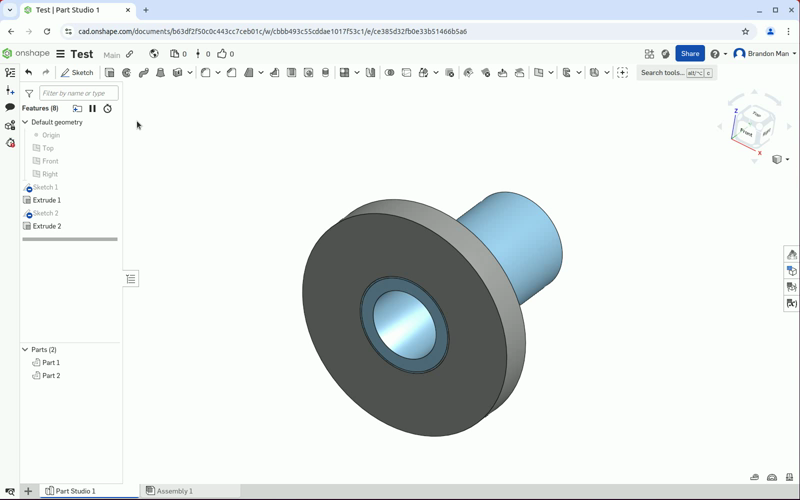
mouse_move(73, 189)
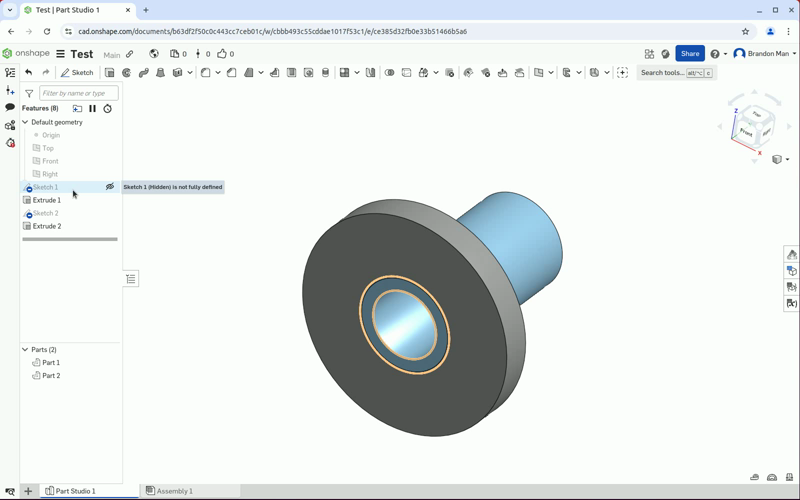
click(73, 189)